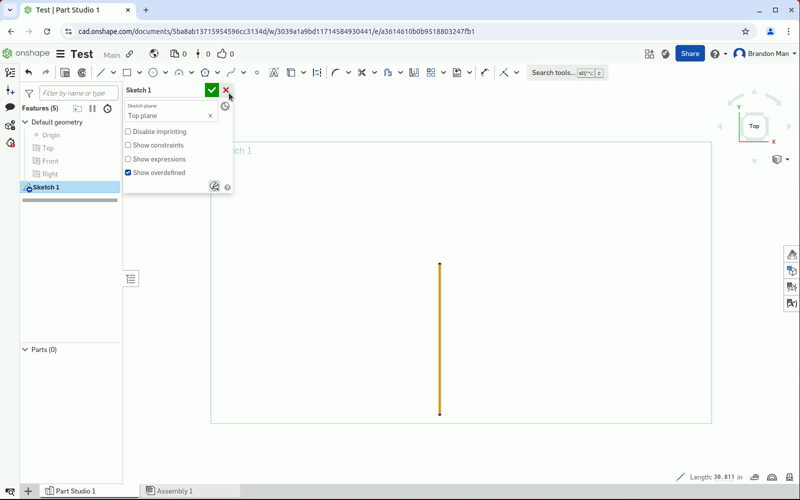
key(shift+h)
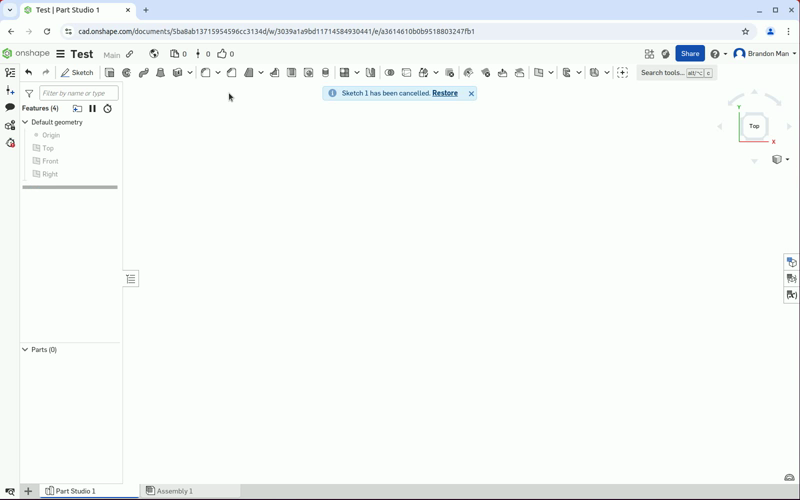
mouse_move(73, 352)
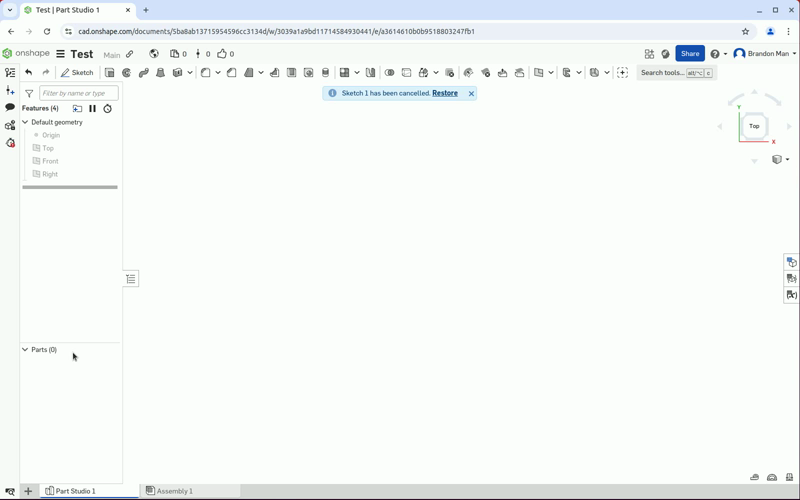
key(y)
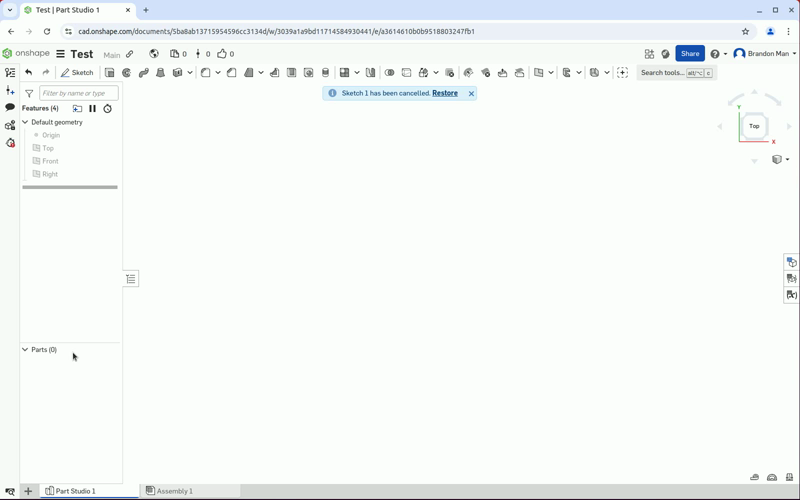
key(shift+p)
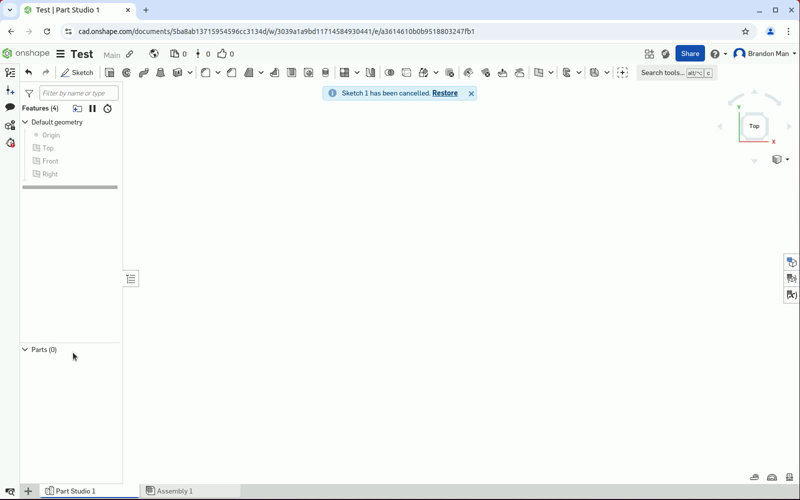
key(space)
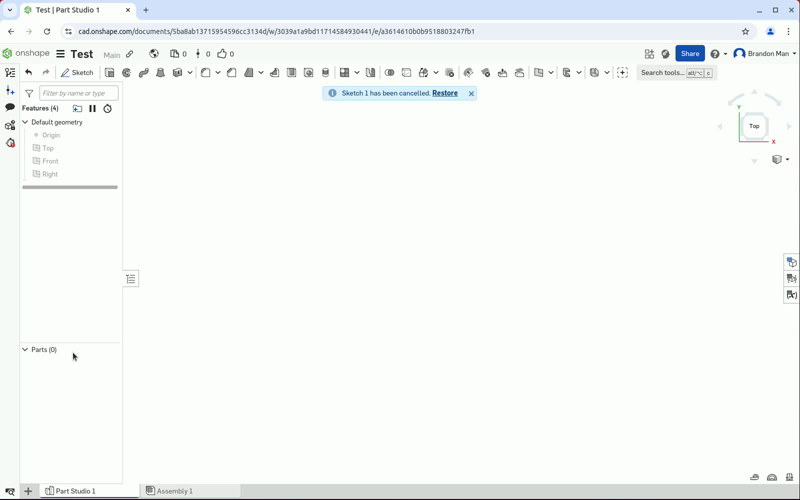
key_down(shift)
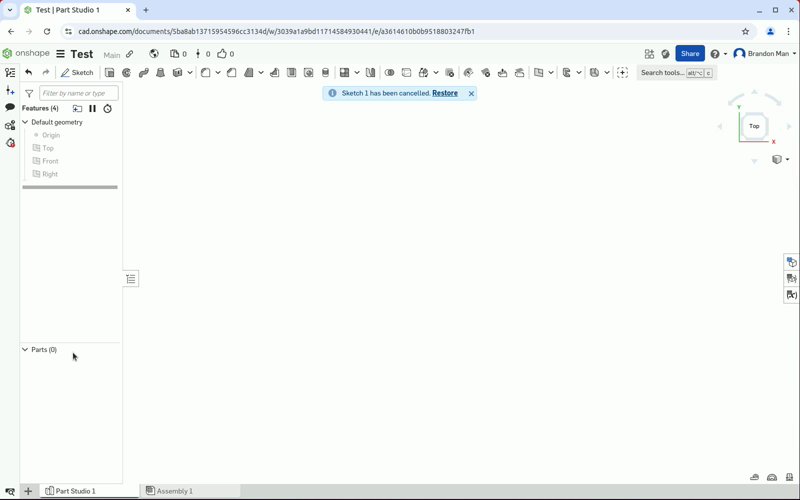
key(up)
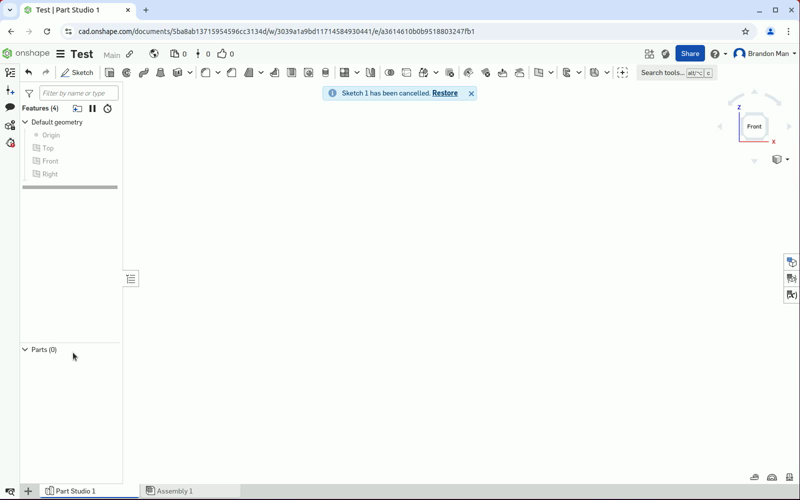
key_up(shift)
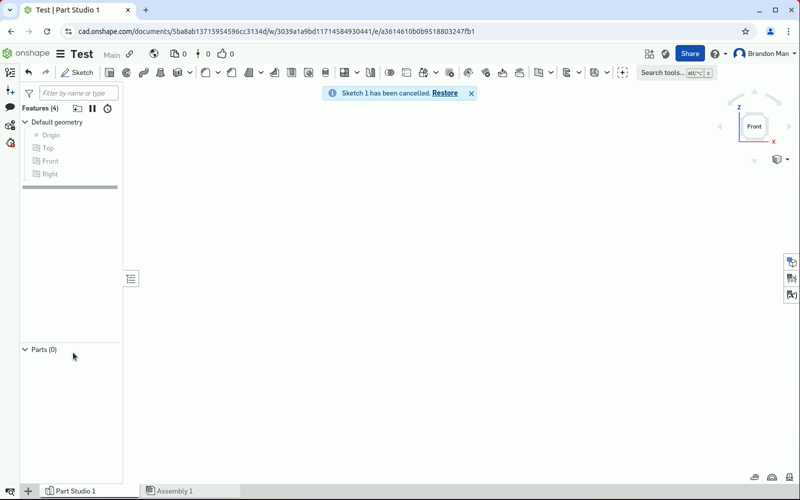
mouse_move(73, 352)
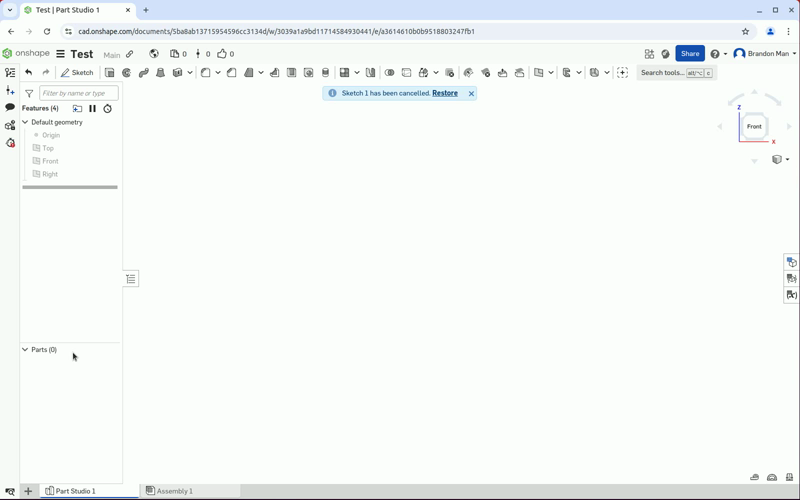
key(shift+y)
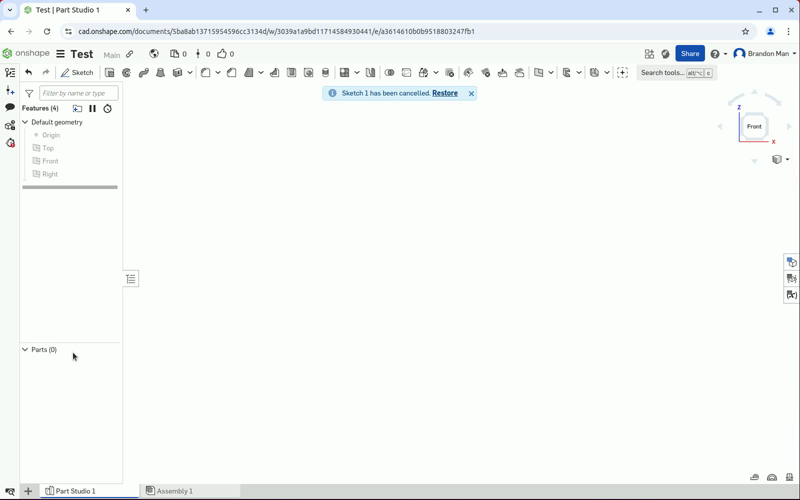
key(shift+s)
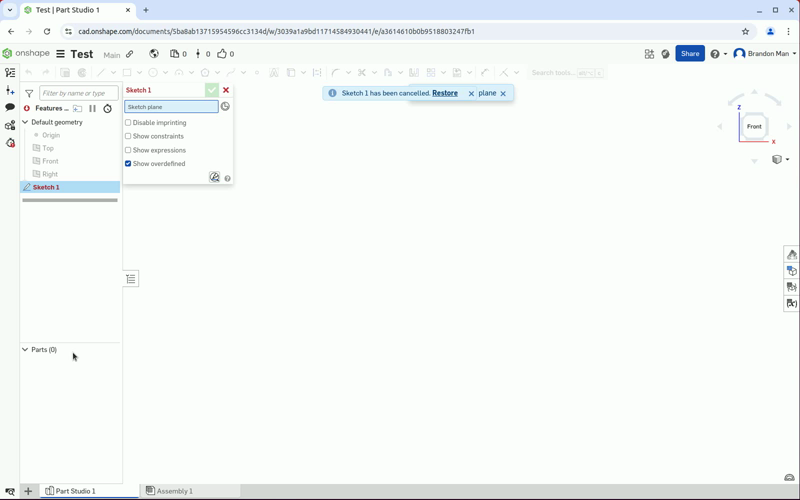
mouse_move(73, 163)
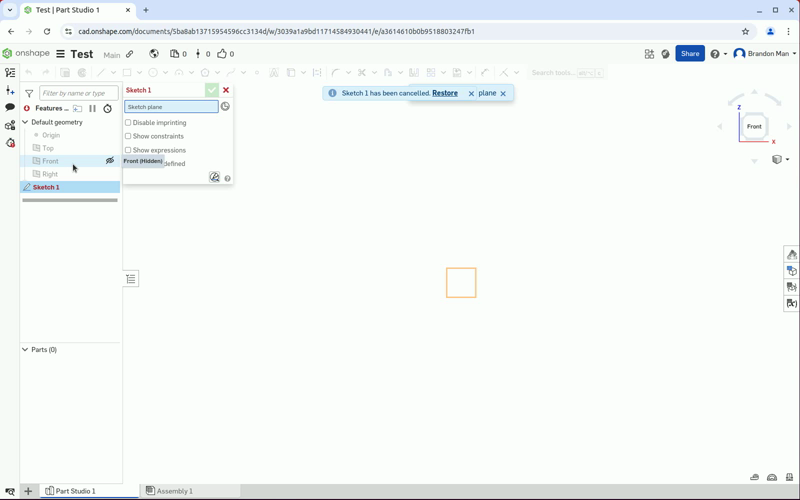
click(73, 163)
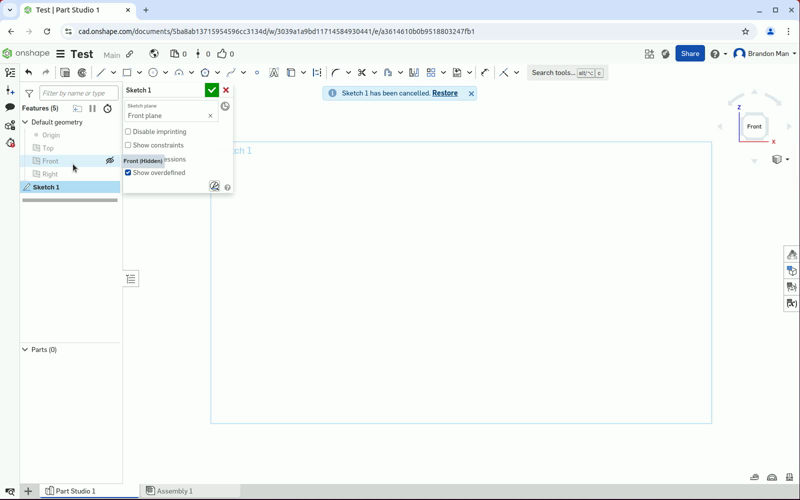
mouse_move(73, 352)
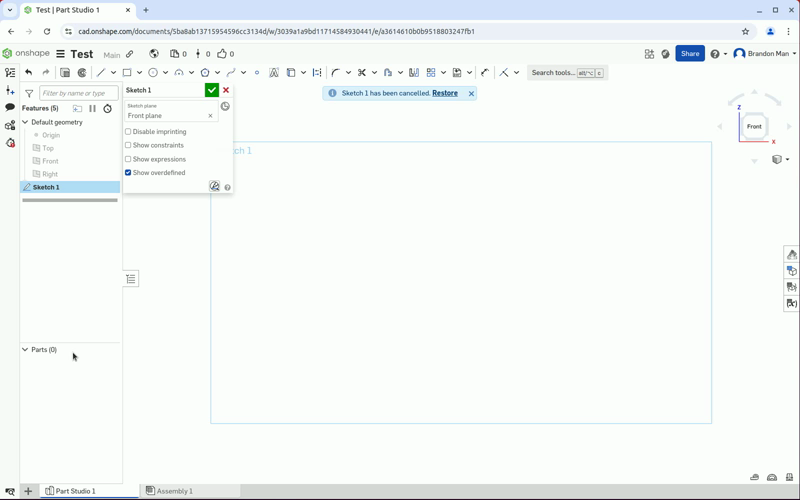
key(y)
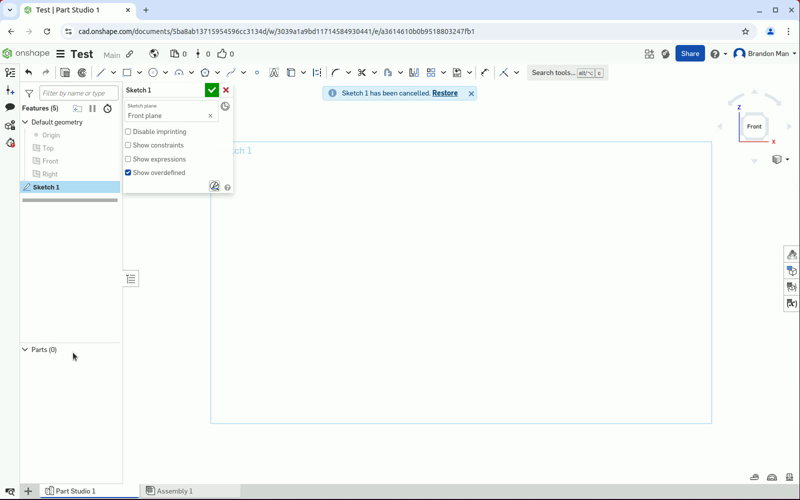
key(l)
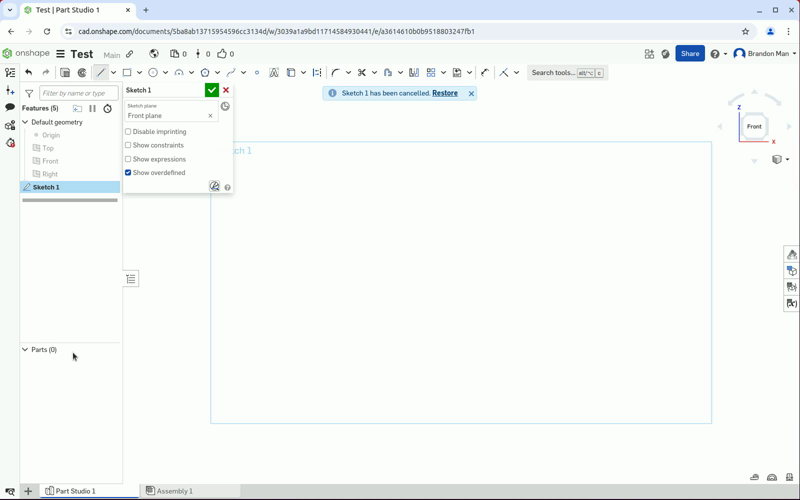
key_down(shift)
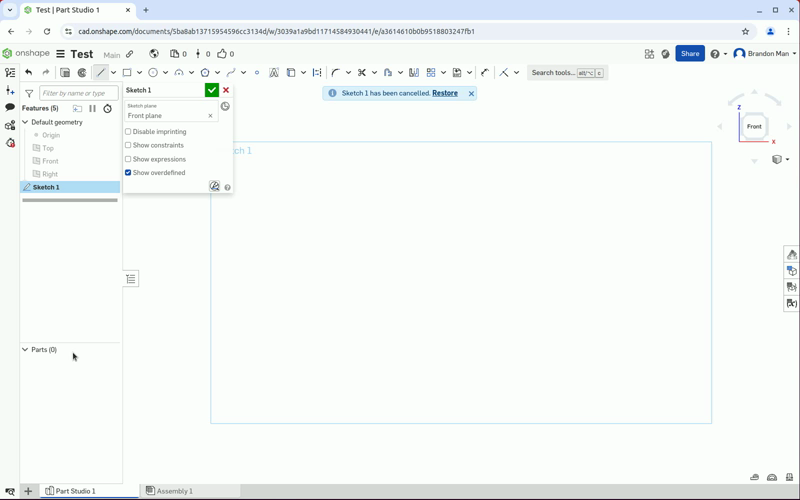
mouse_move(348, 282)
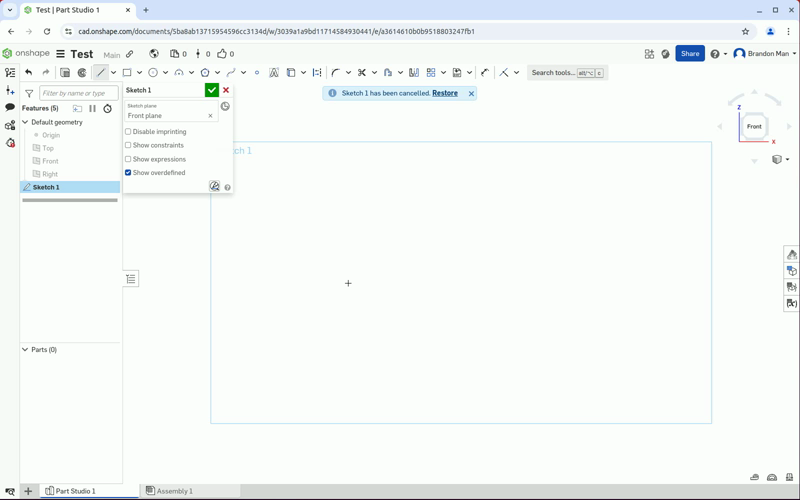
click(348, 282)
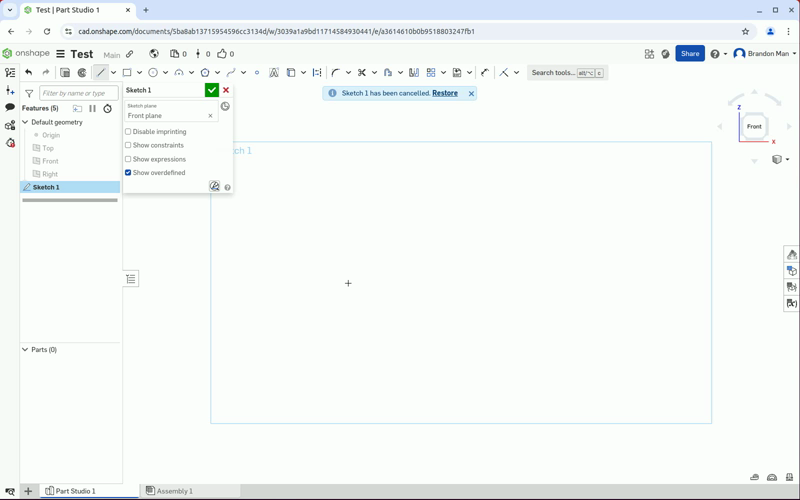
key_up(shift)
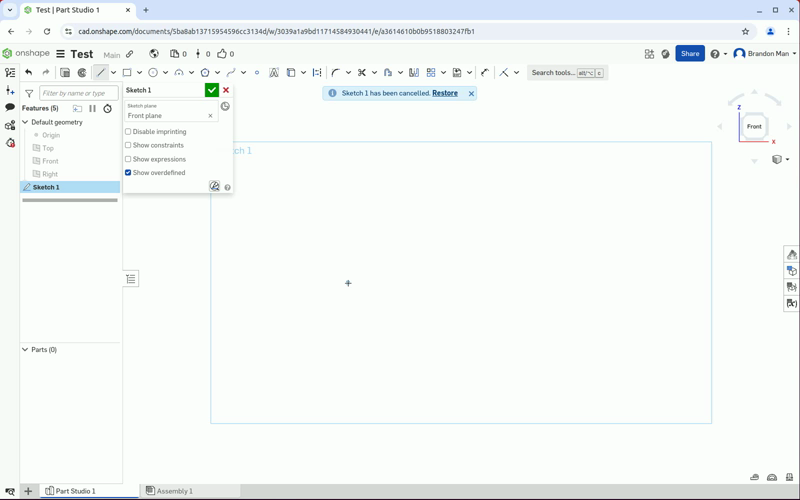
key_down(shift)
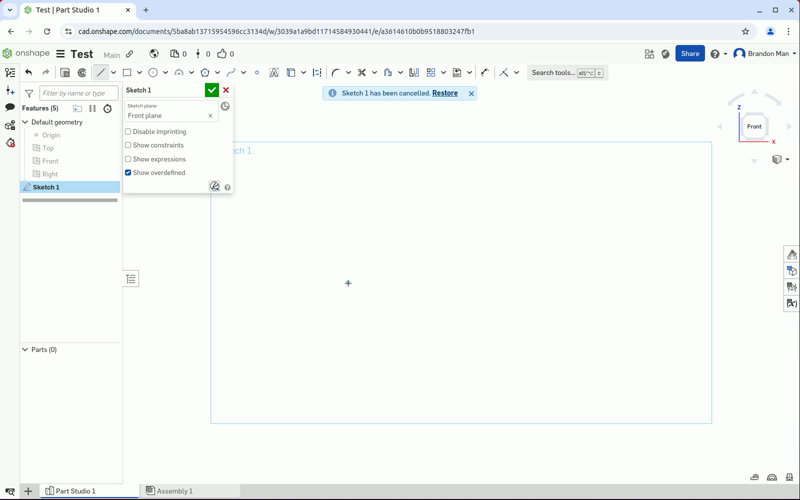
mouse_move(378, 282)
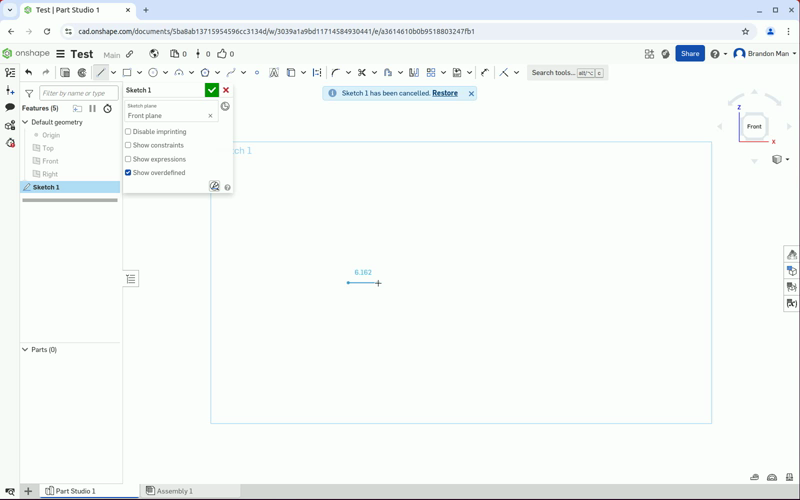
mouse_move(404, 282)
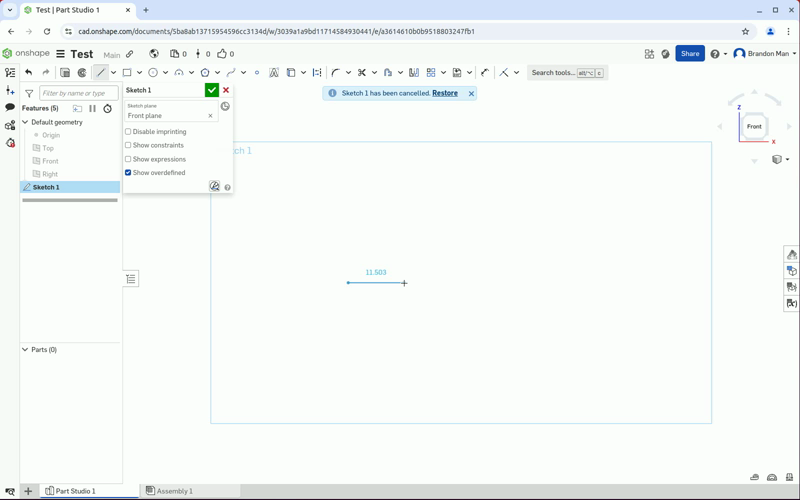
click(404, 282)
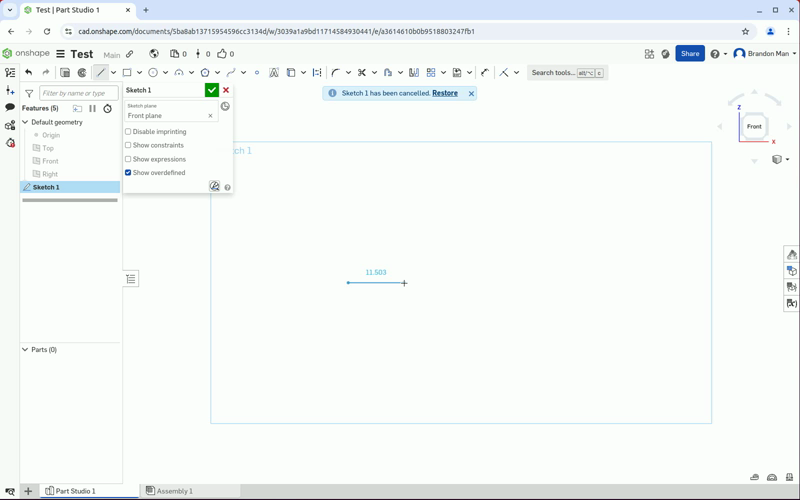
key_up(shift)
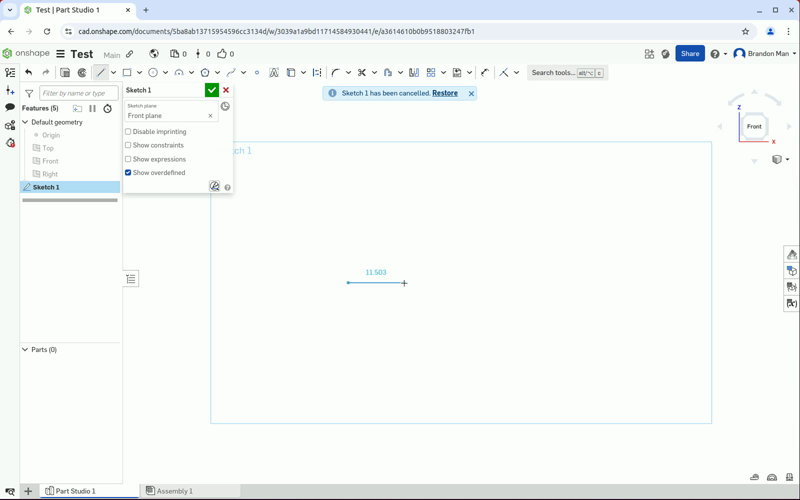
key_down(shift)
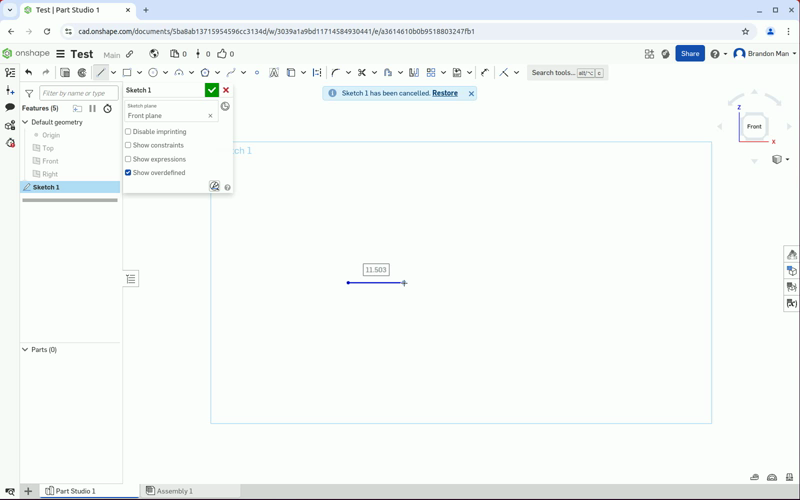
mouse_move(434, 282)
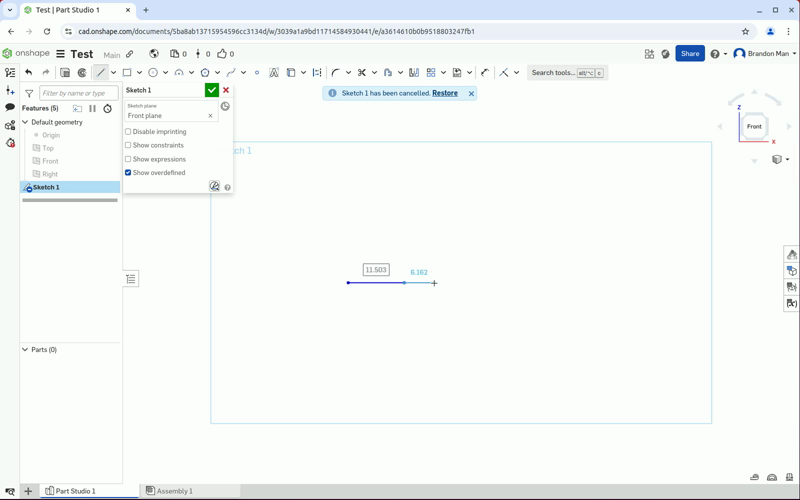
mouse_move(458, 282)
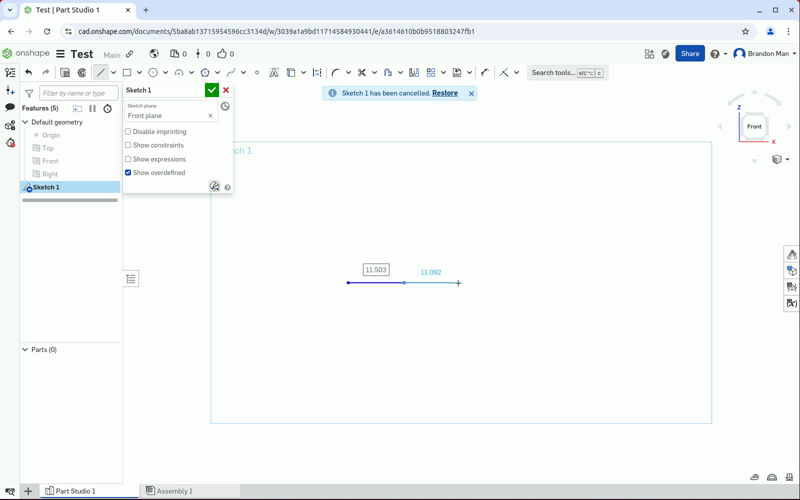
click(458, 282)
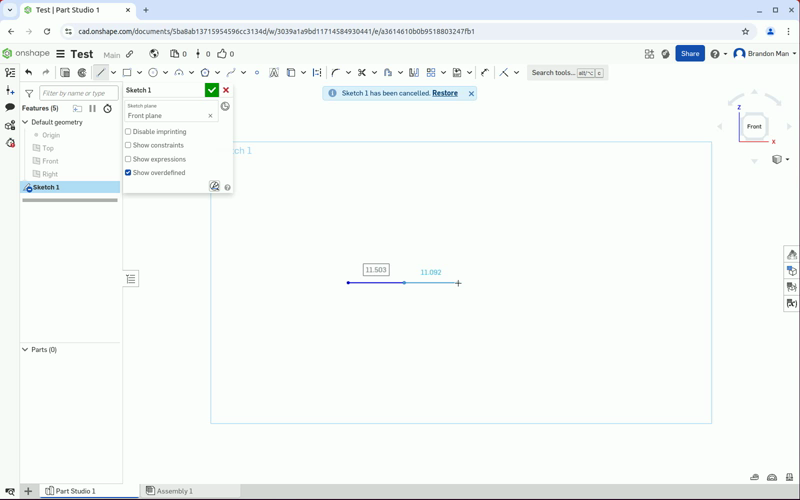
key_up(shift)
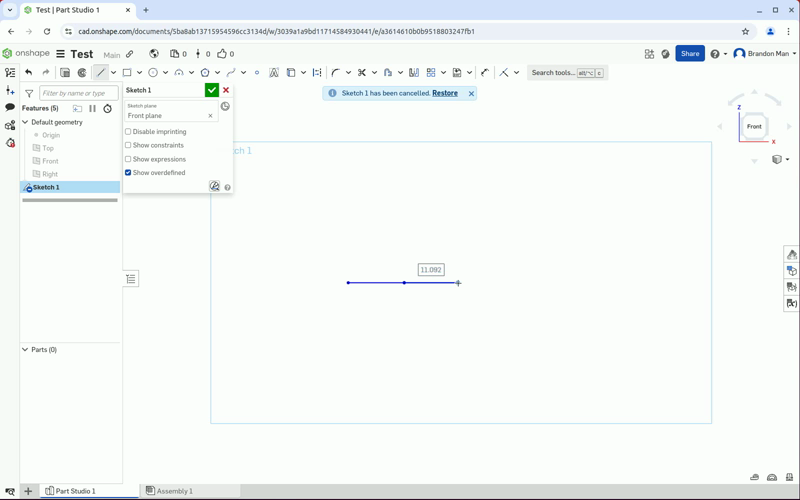
key_down(shift)
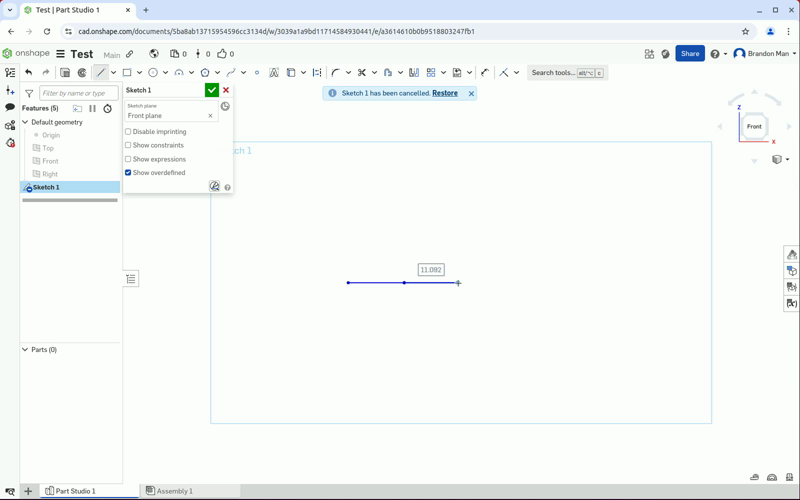
mouse_move(488, 282)
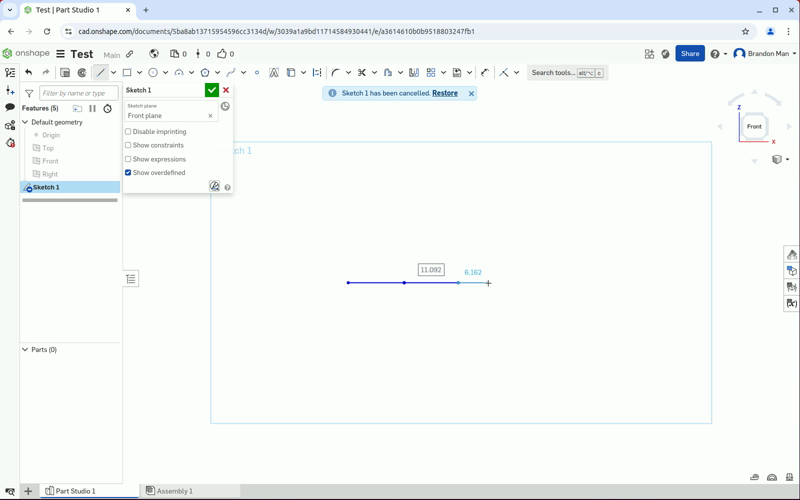
mouse_move(514, 282)
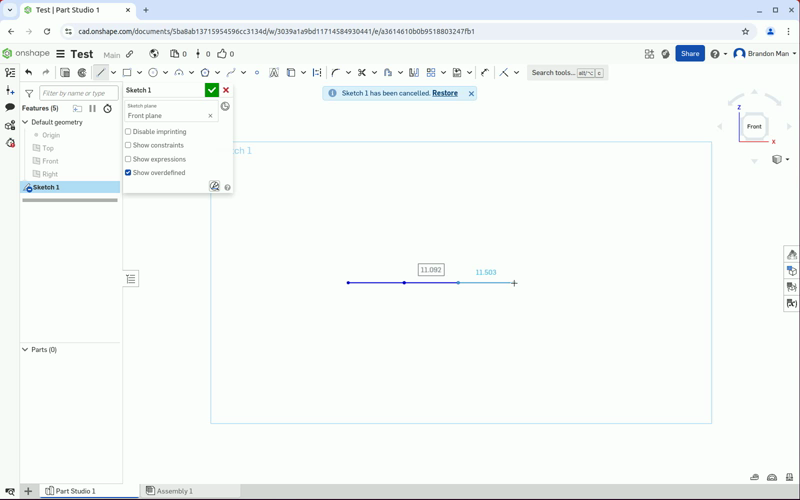
click(514, 282)
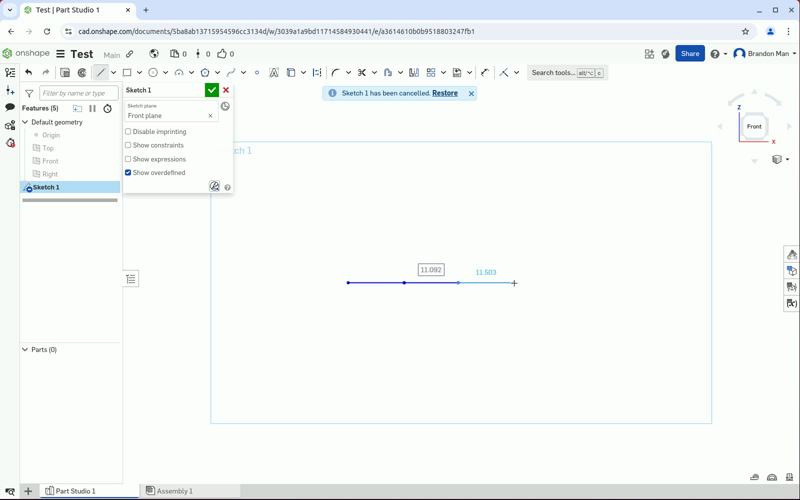
key_up(shift)
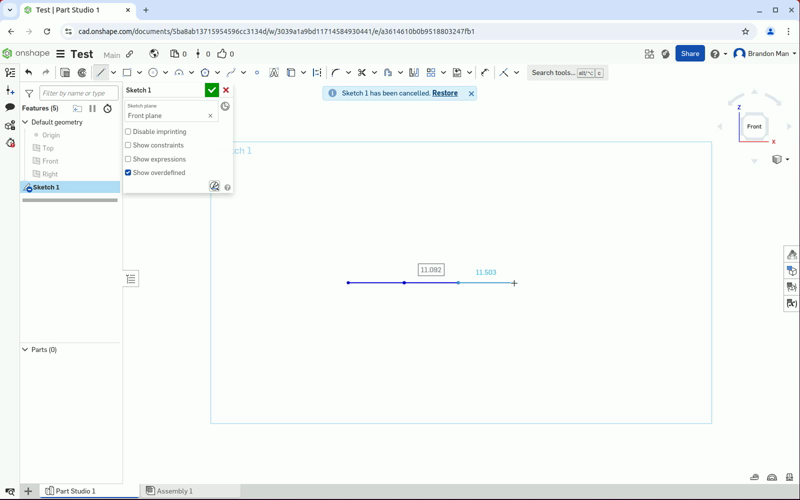
key_down(shift)
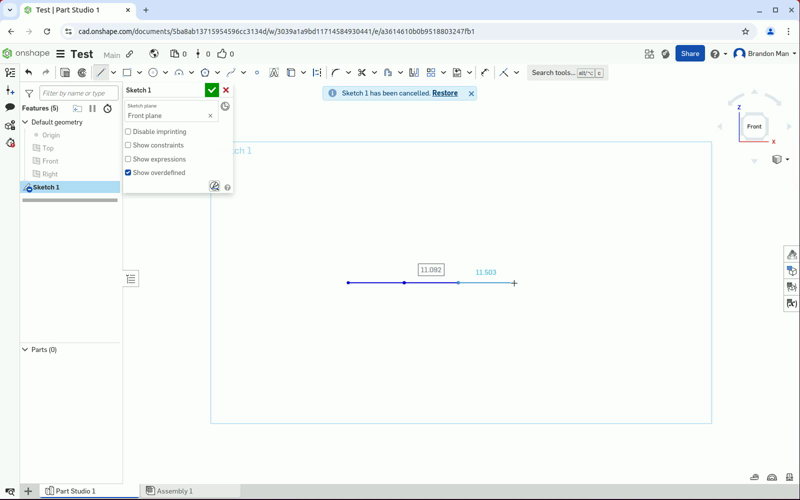
mouse_move(514, 176)
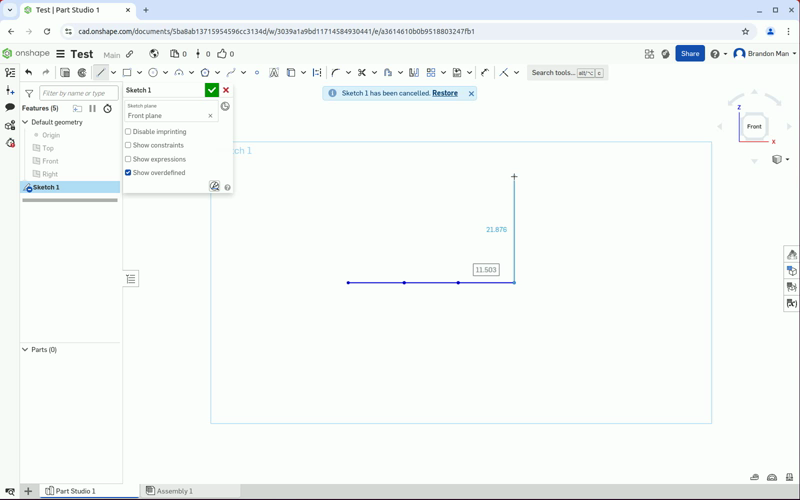
click(514, 176)
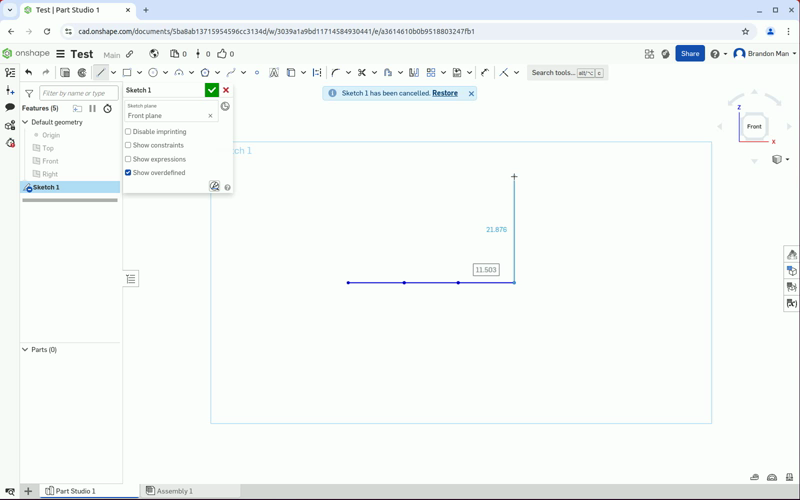
key_up(shift)
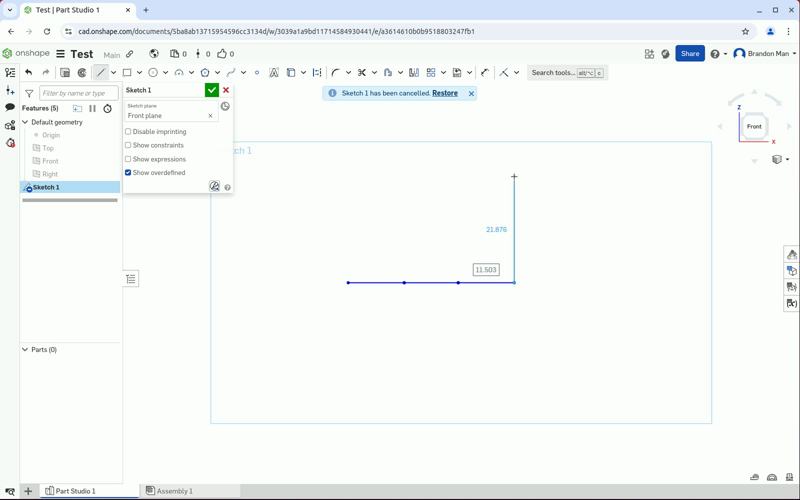
key_down(shift)
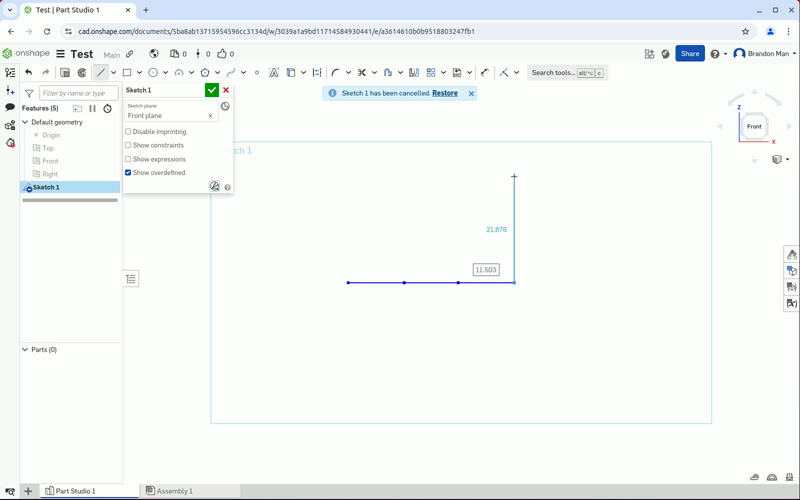
mouse_move(544, 176)
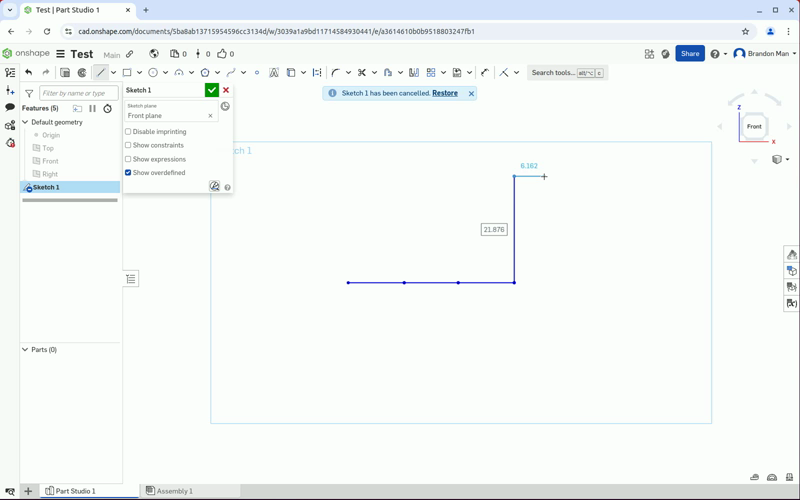
mouse_move(459, 176)
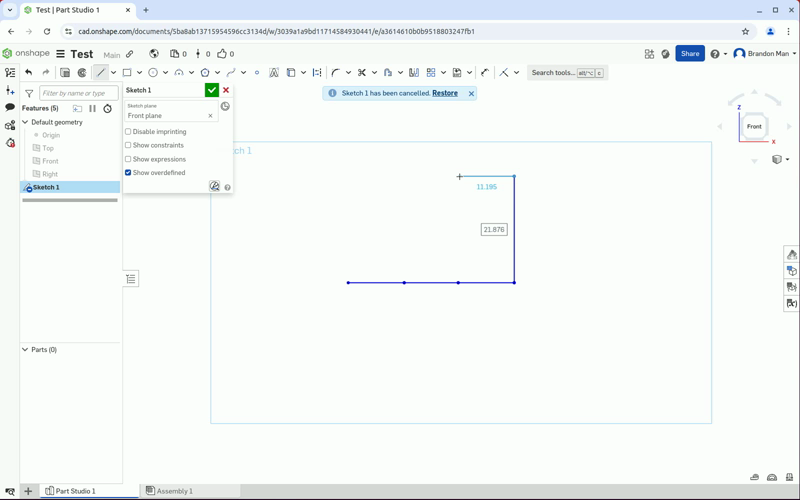
click(459, 176)
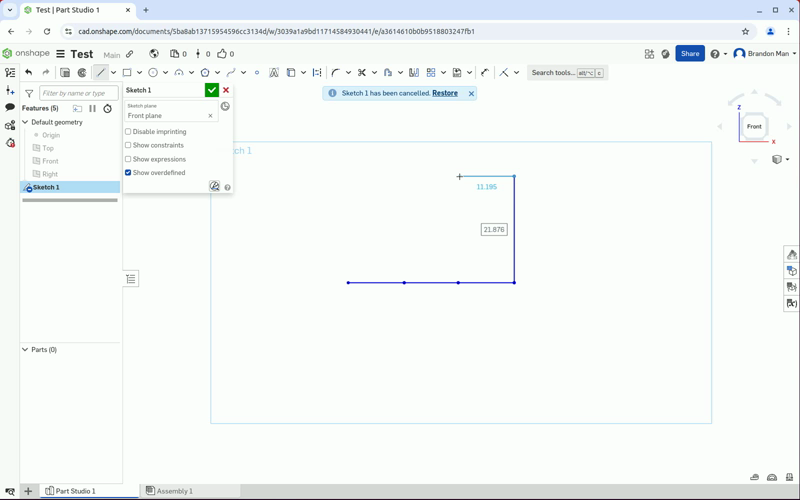
key_up(shift)
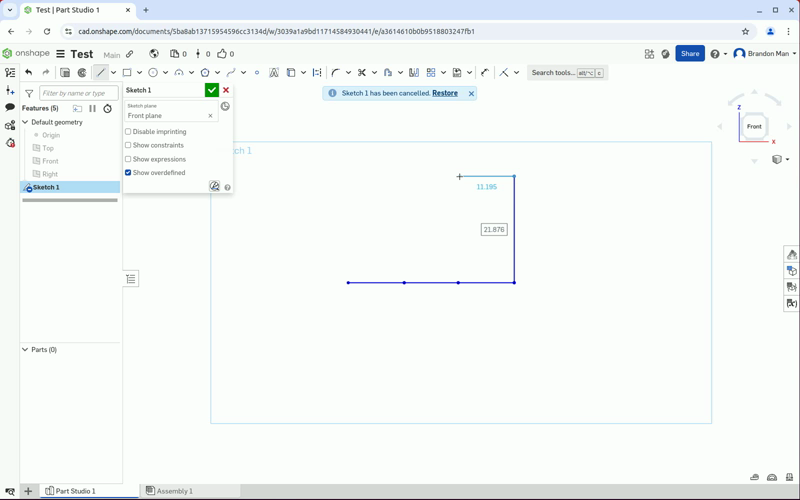
key_down(shift)
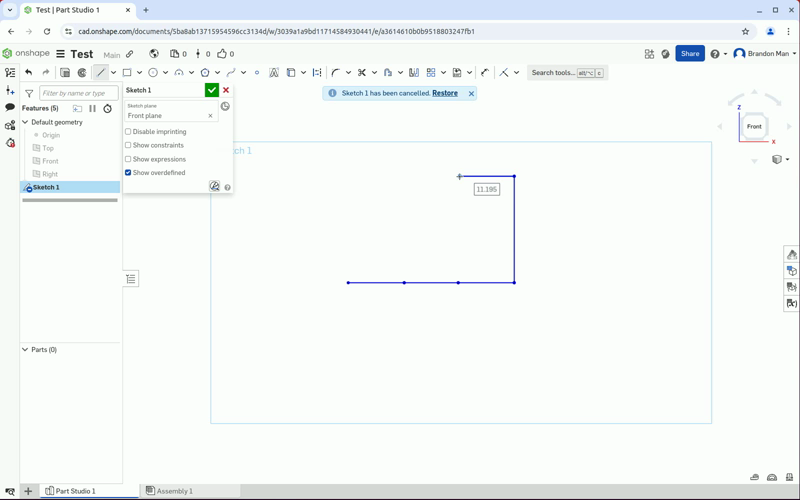
mouse_move(459, 242)
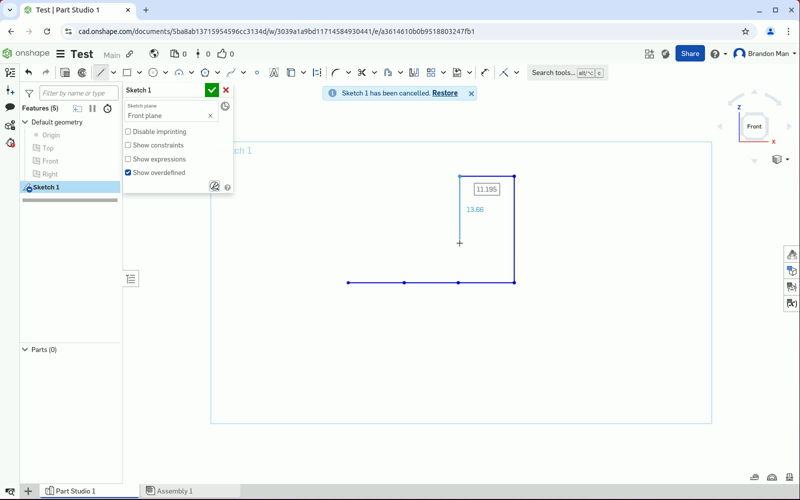
click(459, 242)
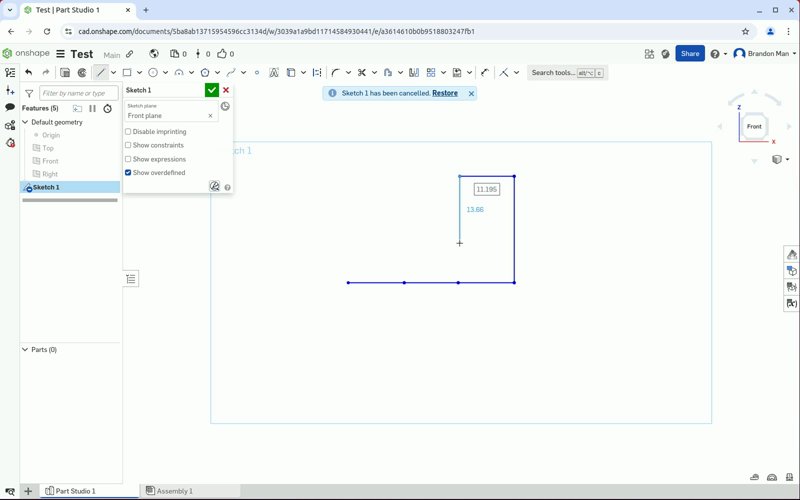
key_up(shift)
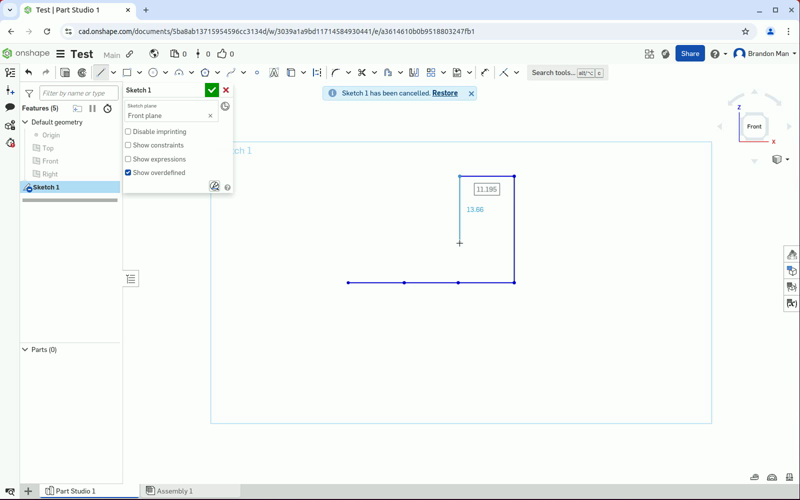
key_down(shift)
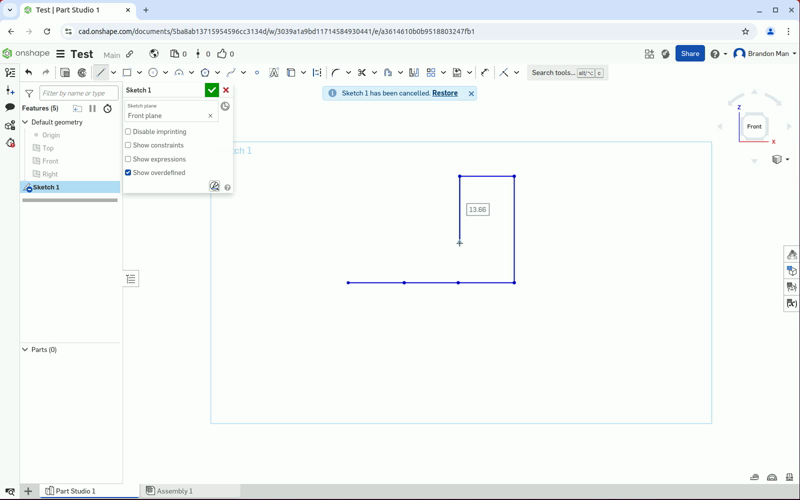
mouse_move(374, 242)
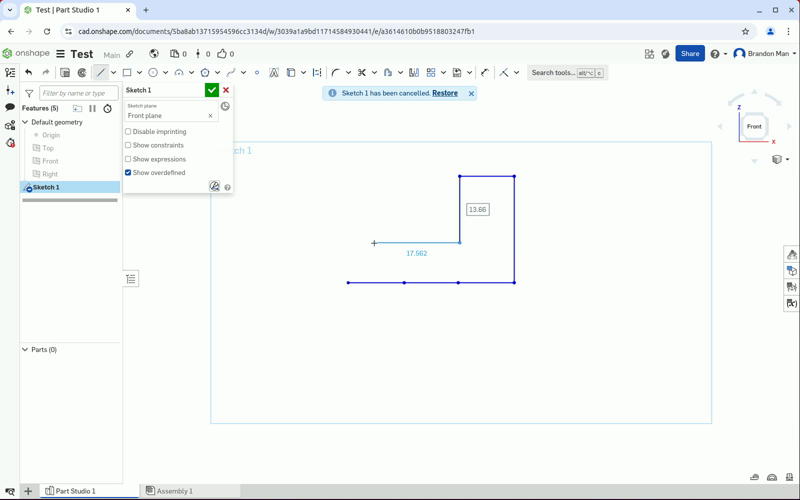
click(374, 242)
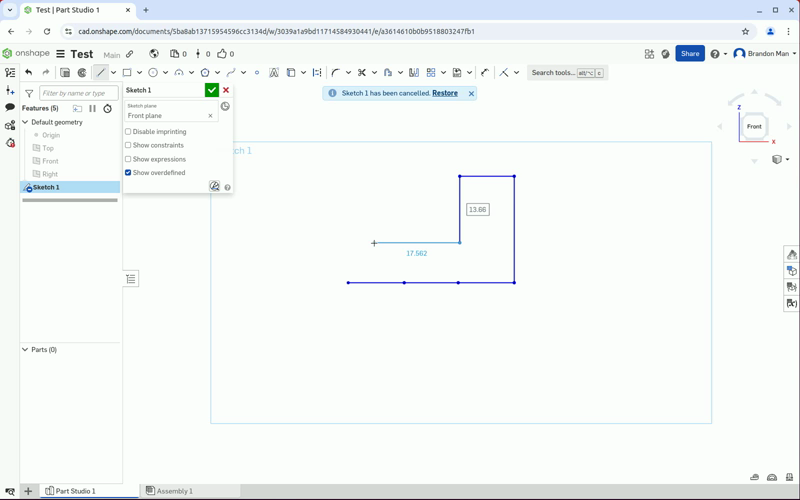
key_up(shift)
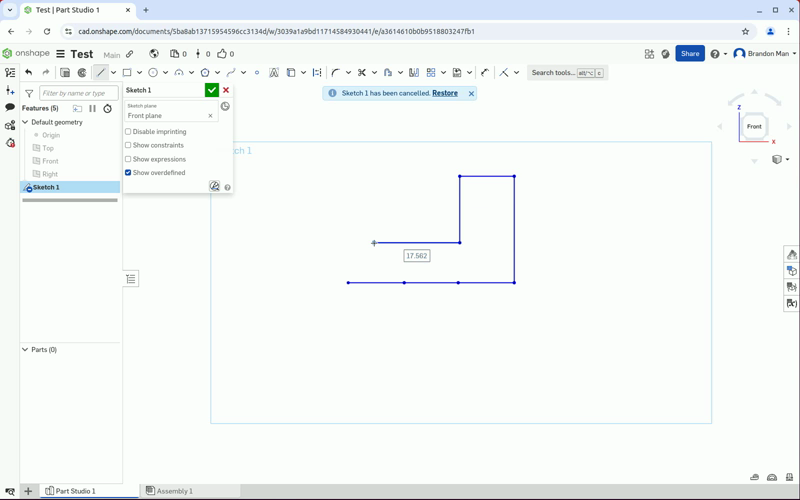
key_down(shift)
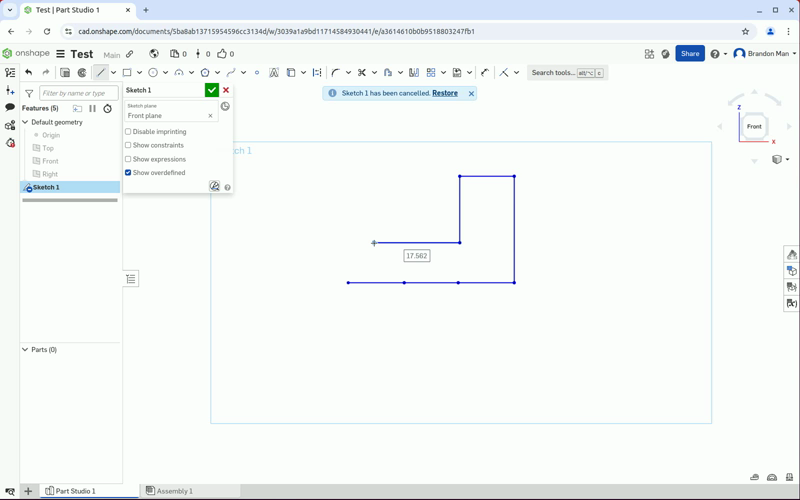
mouse_move(404, 242)
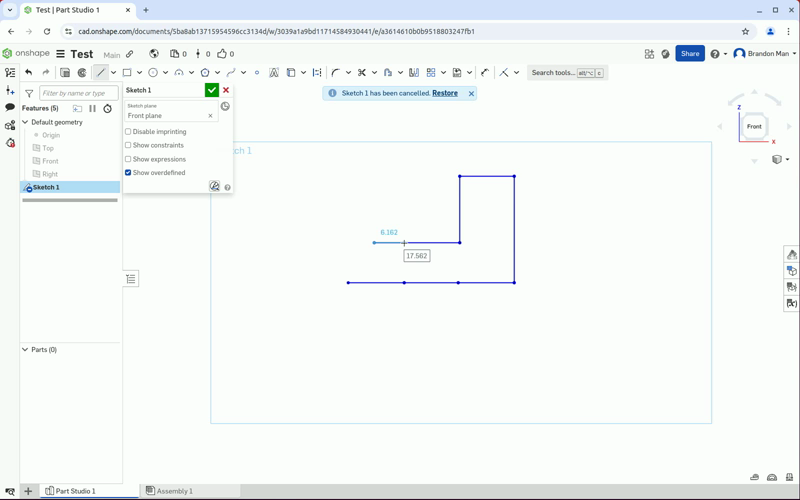
mouse_move(374, 188)
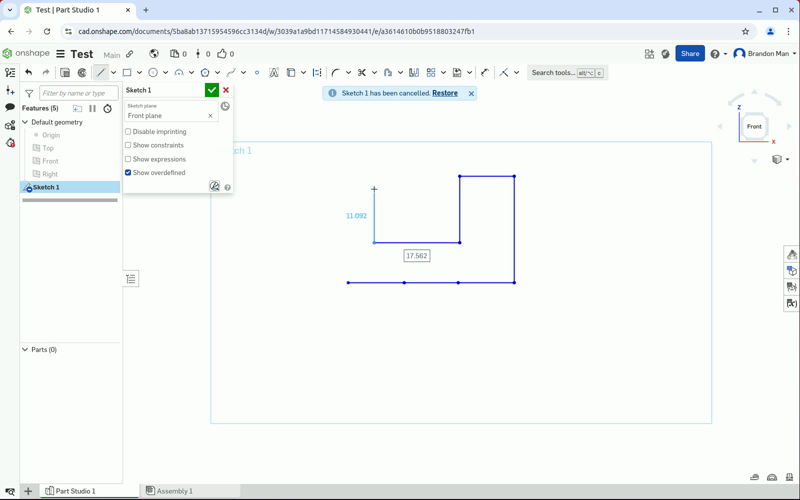
click(374, 188)
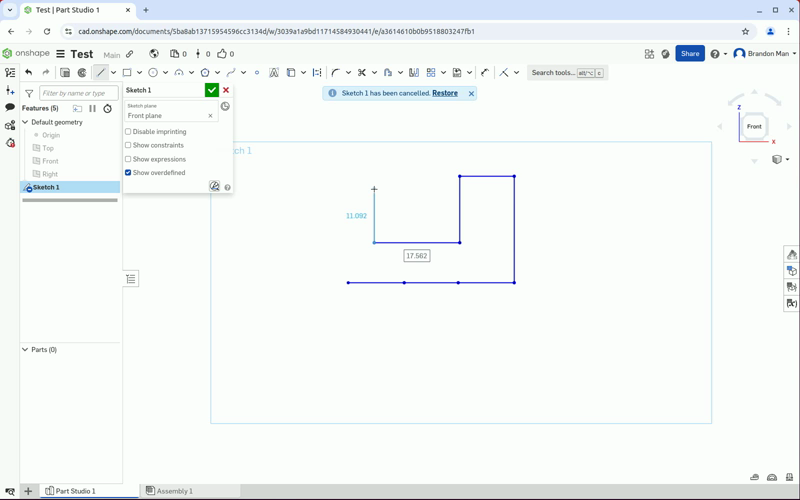
key_up(shift)
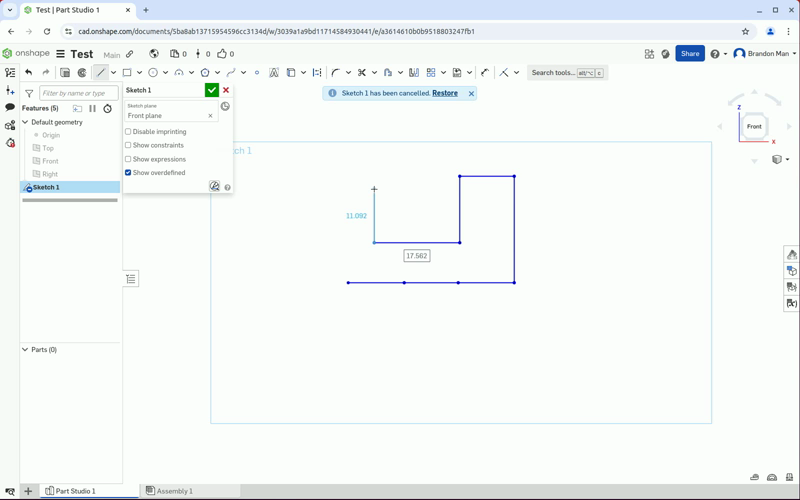
key_down(shift)
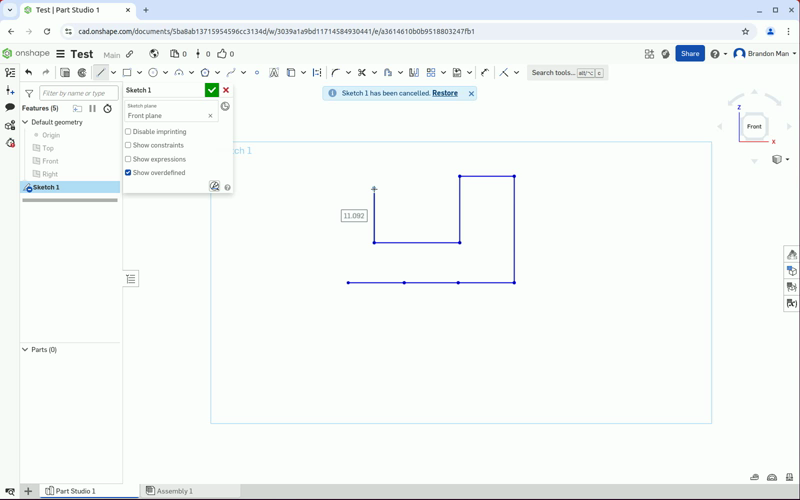
mouse_move(404, 188)
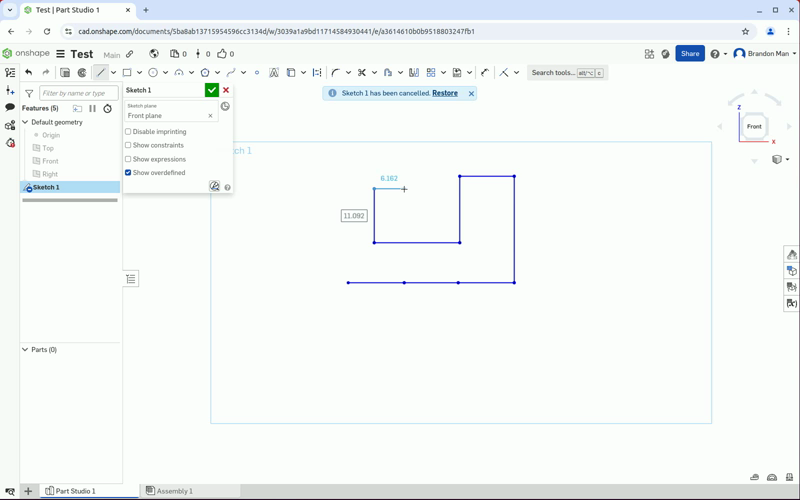
mouse_move(348, 188)
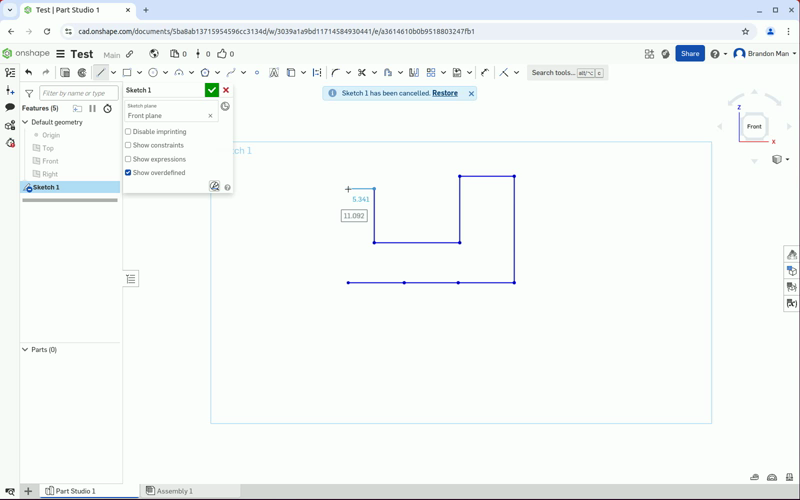
click(348, 188)
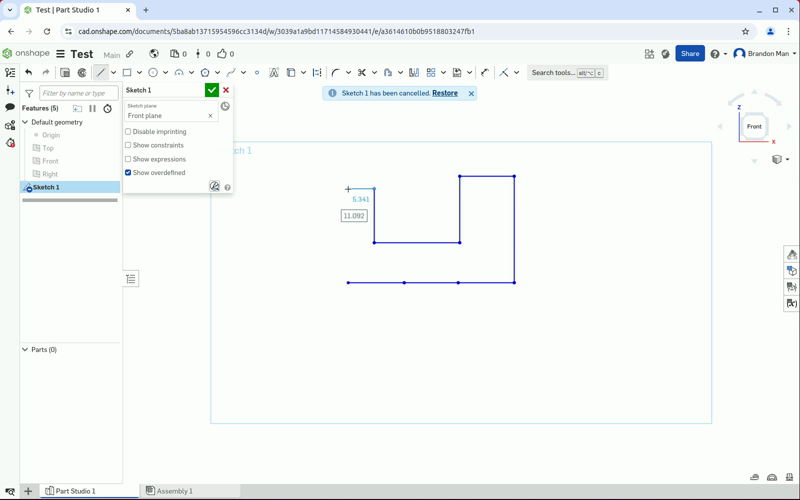
key_up(shift)
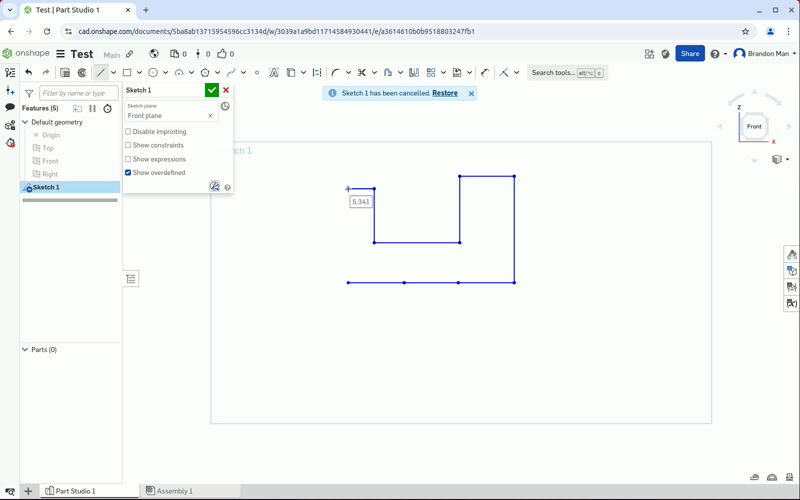
key_down(shift)
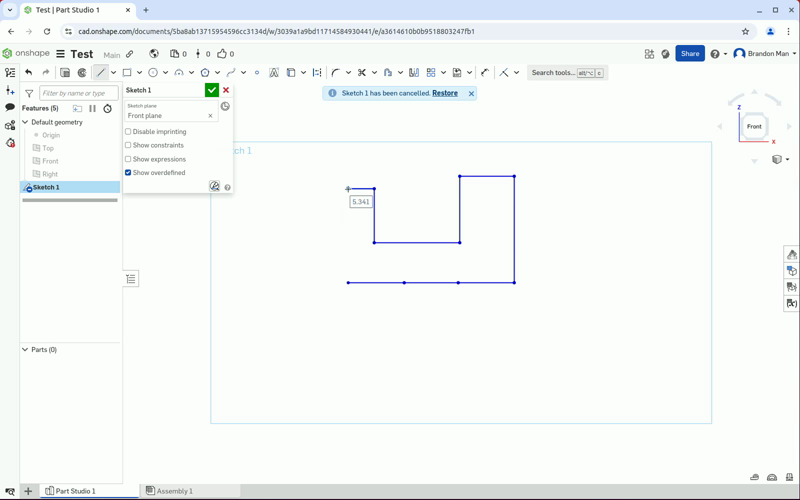
mouse_move(348, 282)
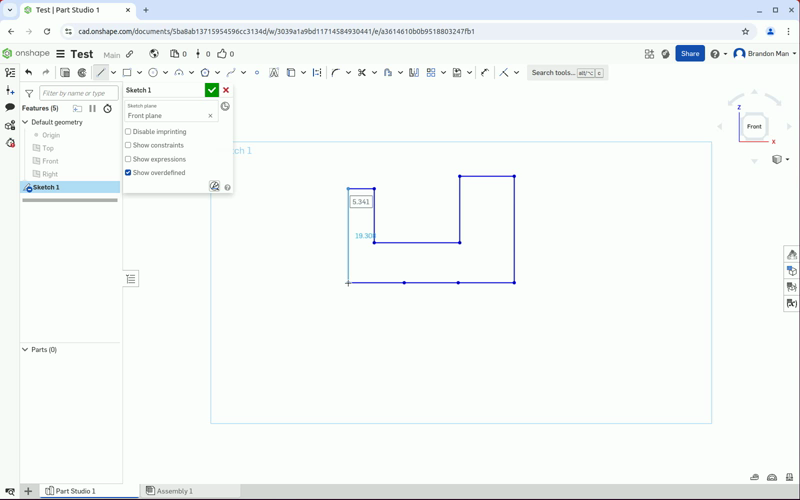
key_up(shift)
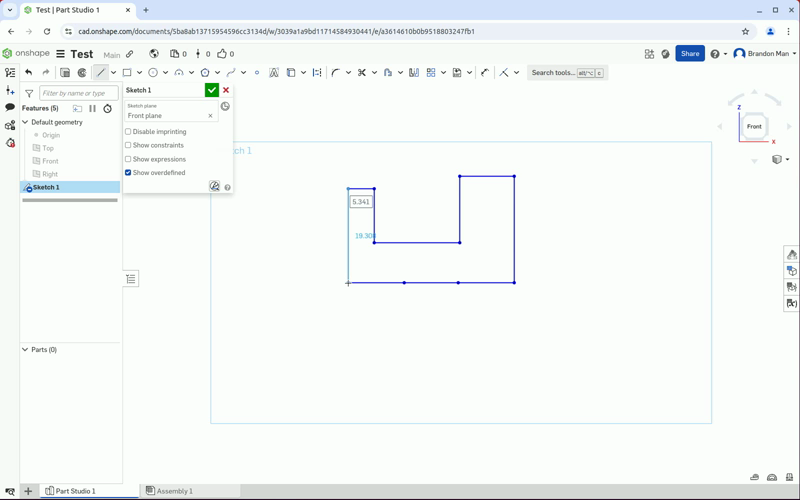
click(348, 282)
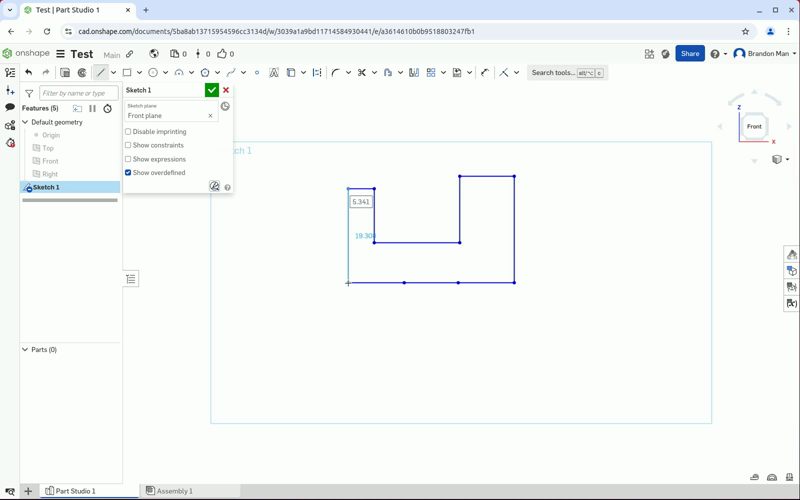
key(esc)
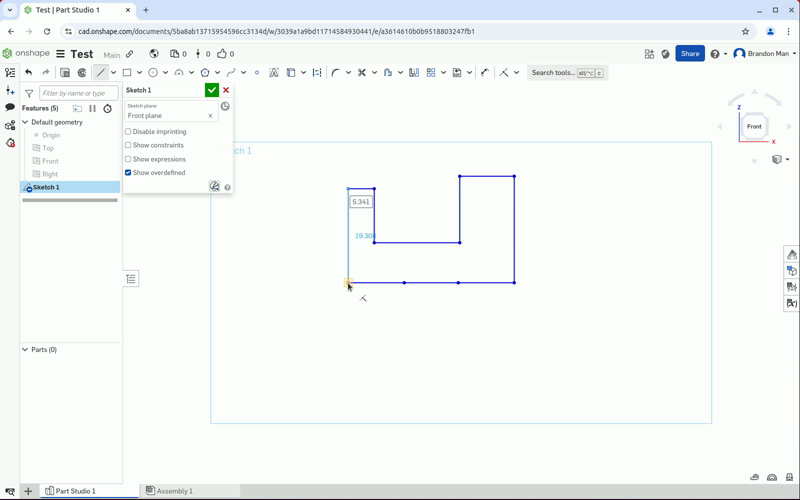
mouse_move(445, 253)
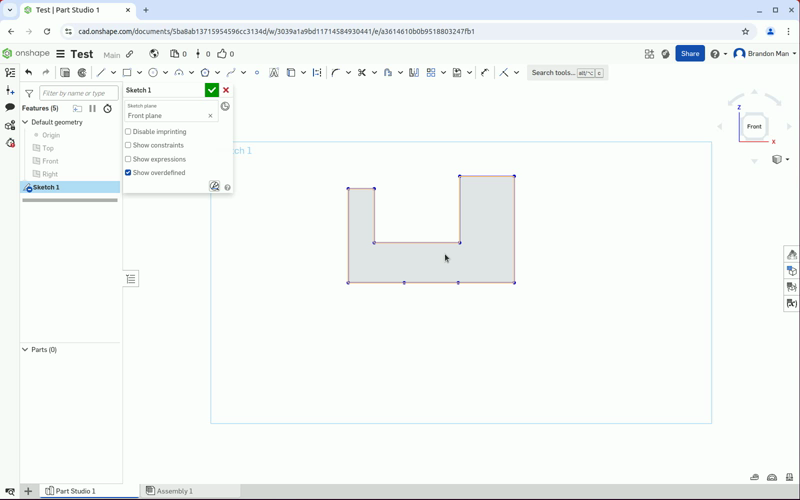
click(445, 253)
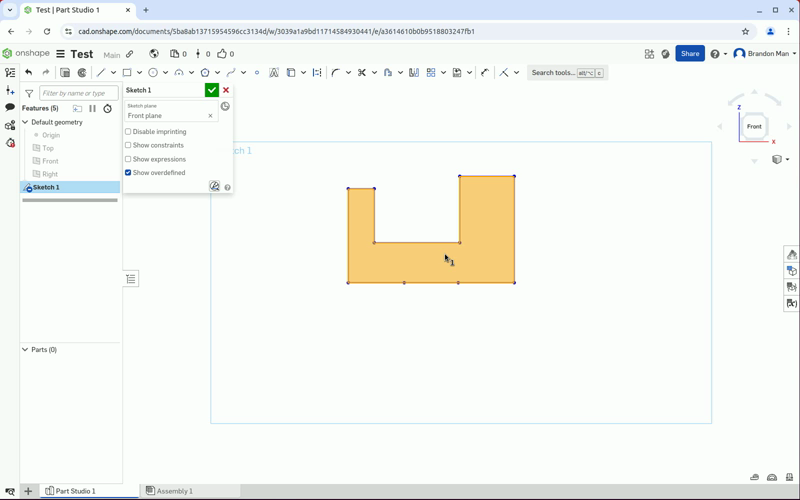
mouse_move(73, 352)
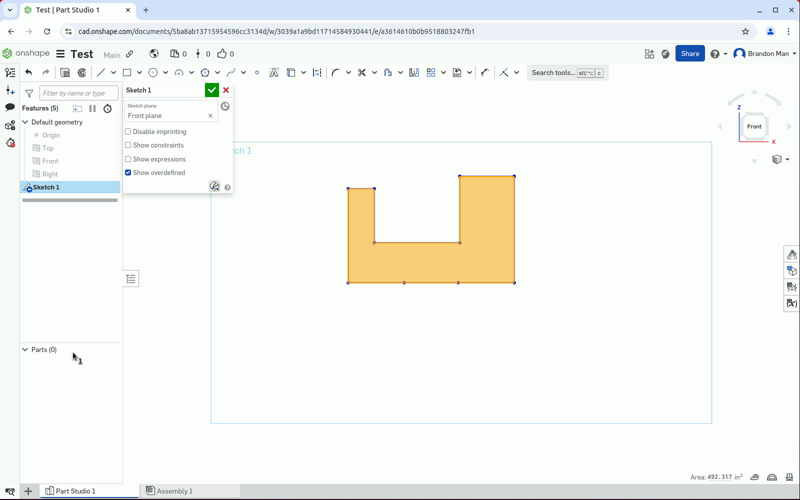
key(shift+y)
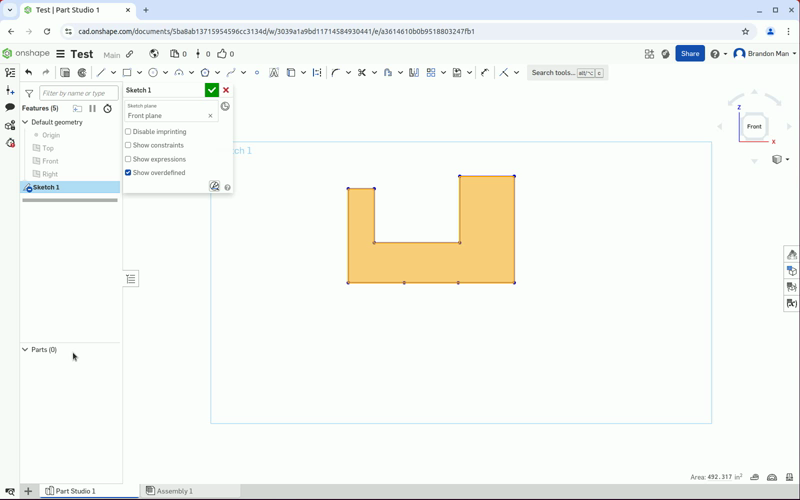
key(shift+e)
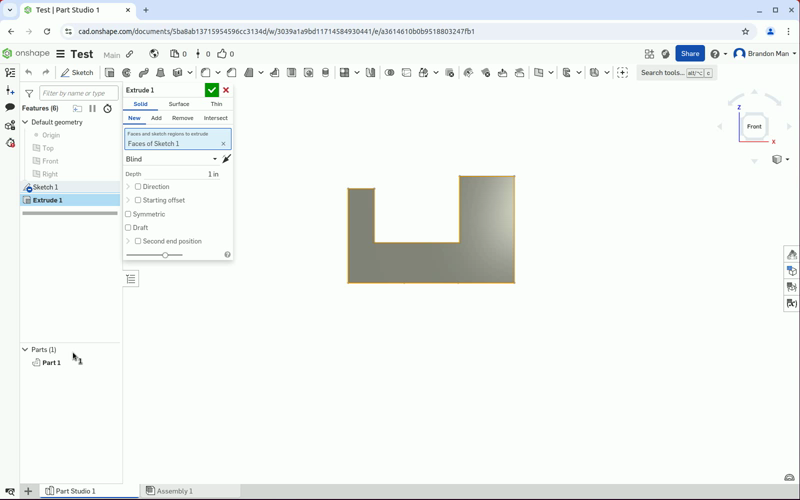
mouse_move(143, 106)
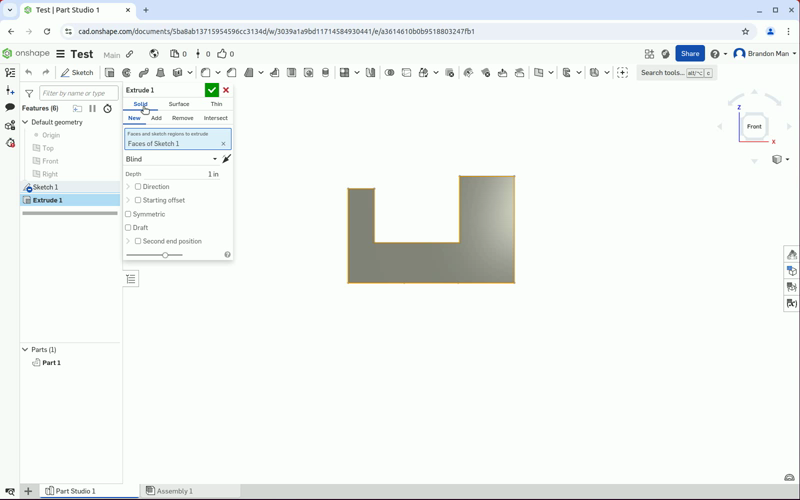
click(143, 106)
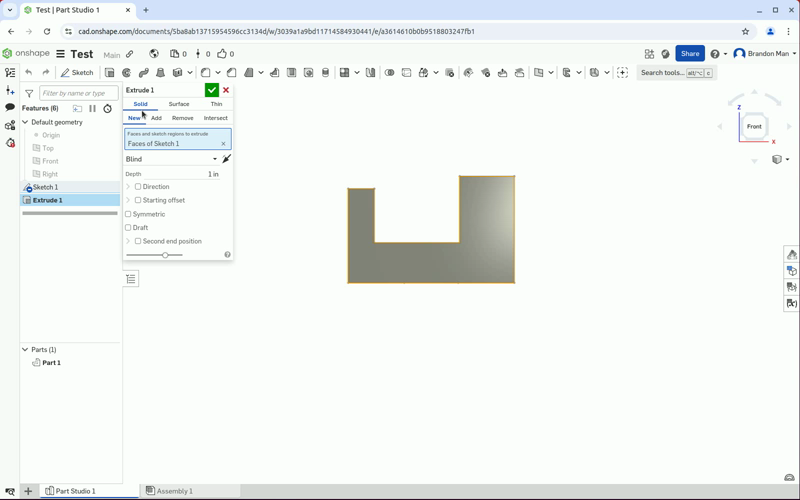
mouse_move(137, 120)
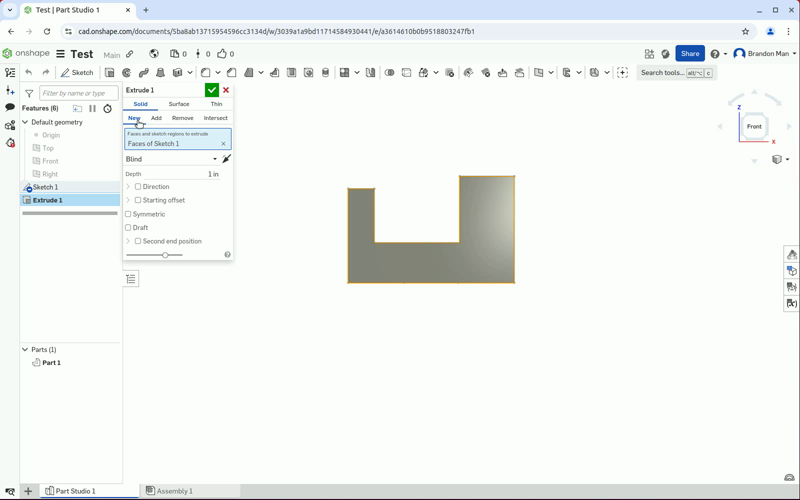
click(137, 120)
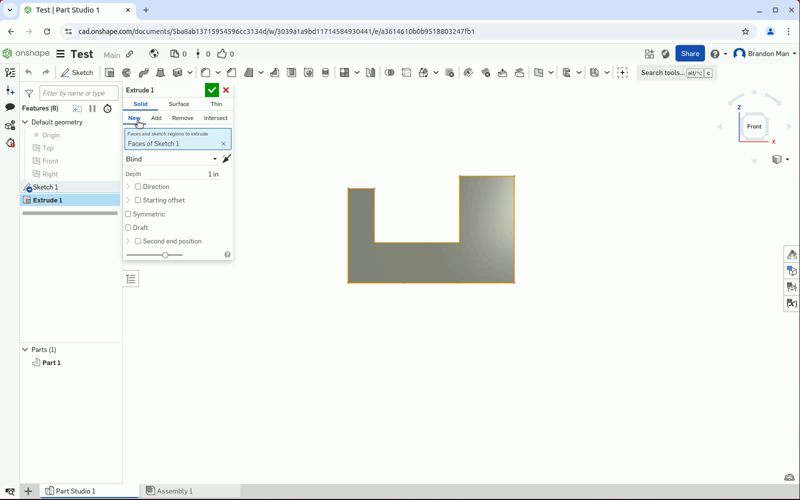
key(tab, 4)
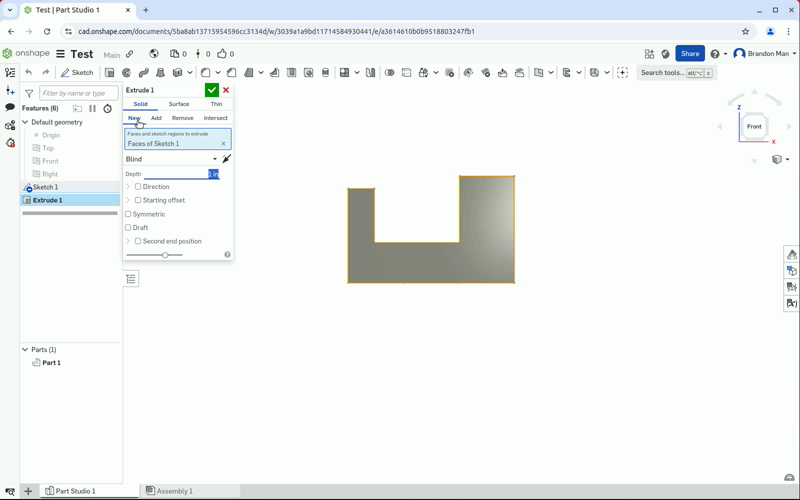
text(5.536)
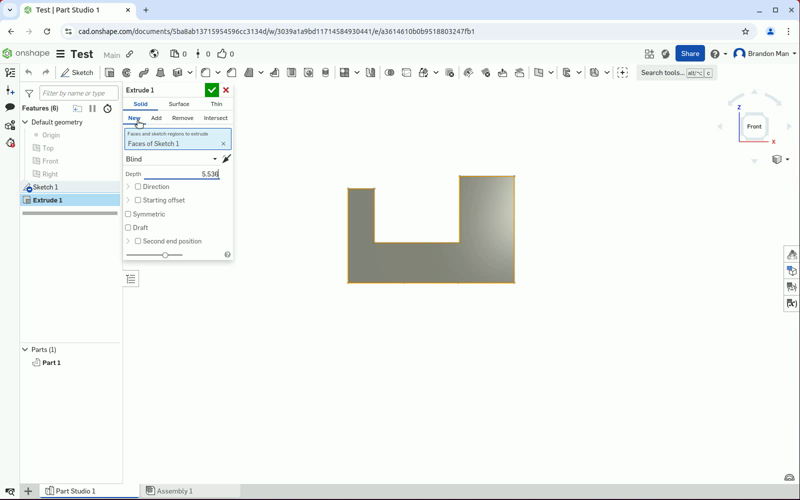
key(enter)
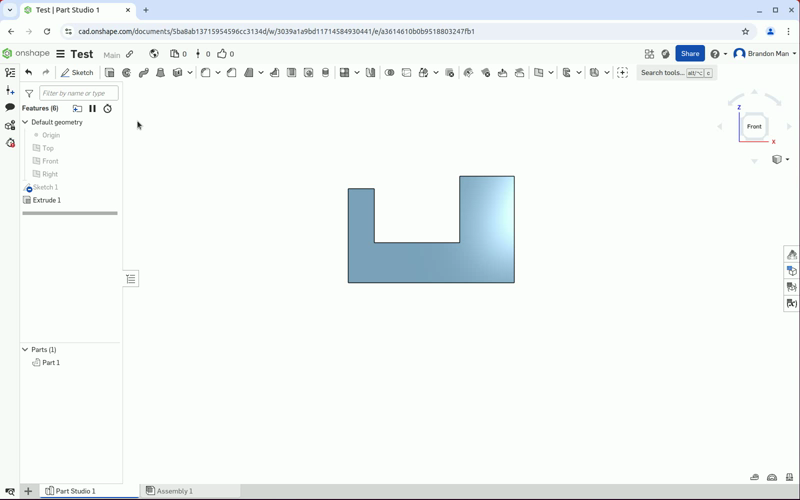
key(shift+h)
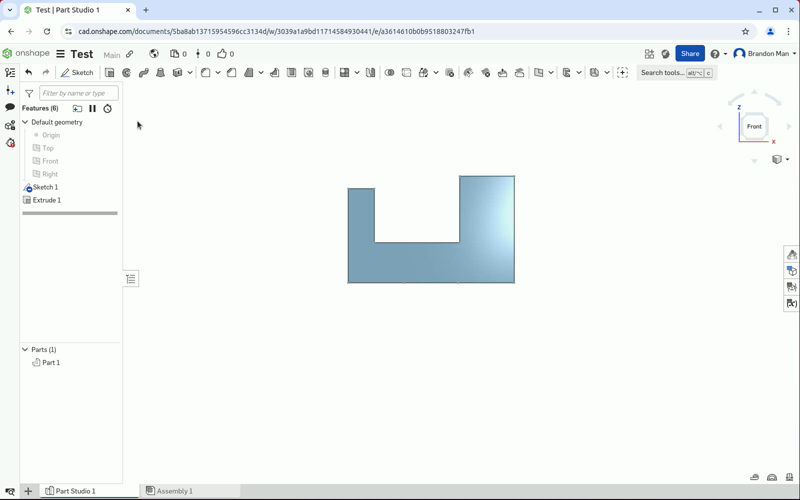
key(shift+h)
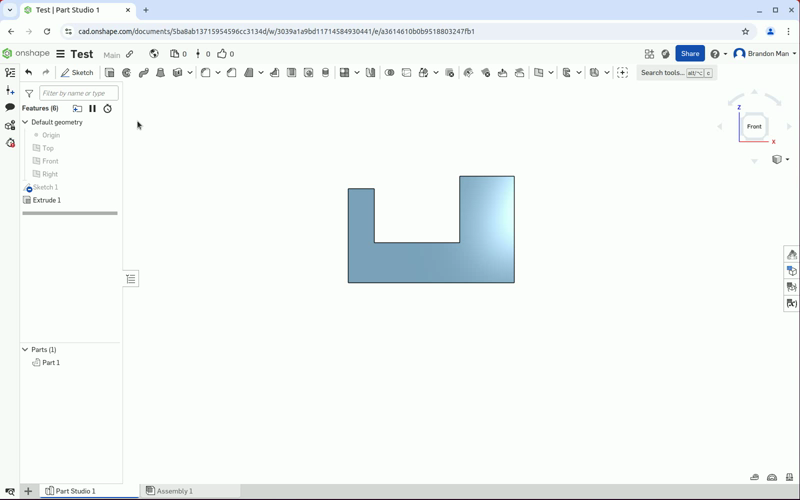
mouse_move(73, 189)
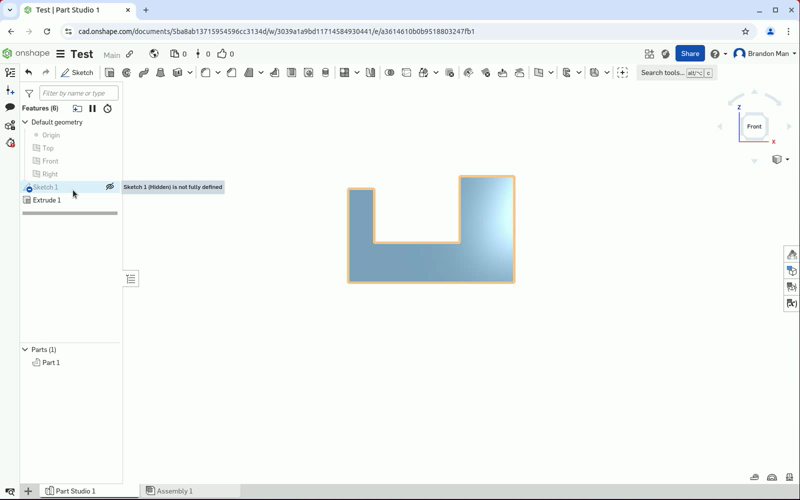
click(73, 189)
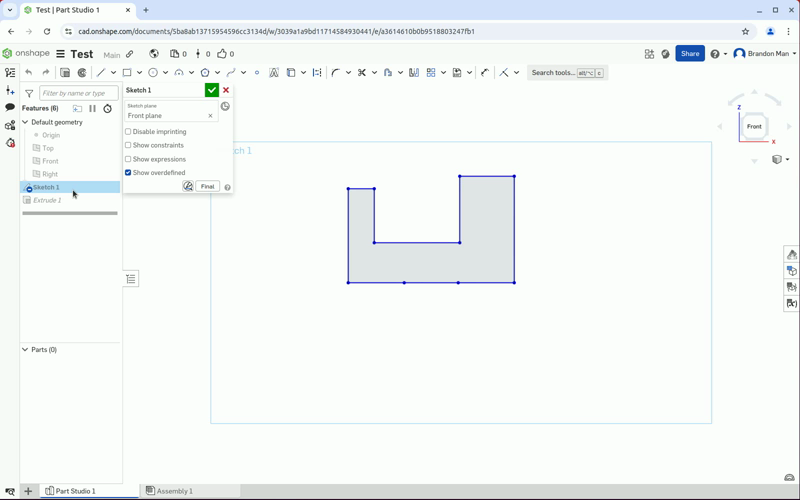
mouse_move(229, 92)
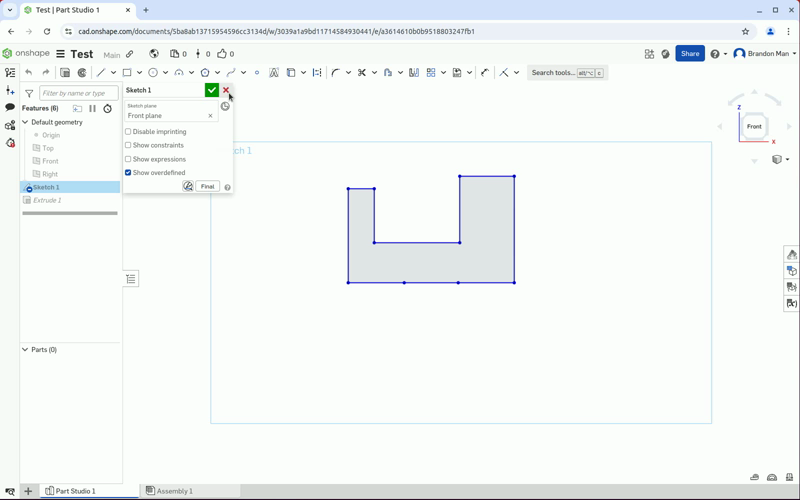
click(229, 92)
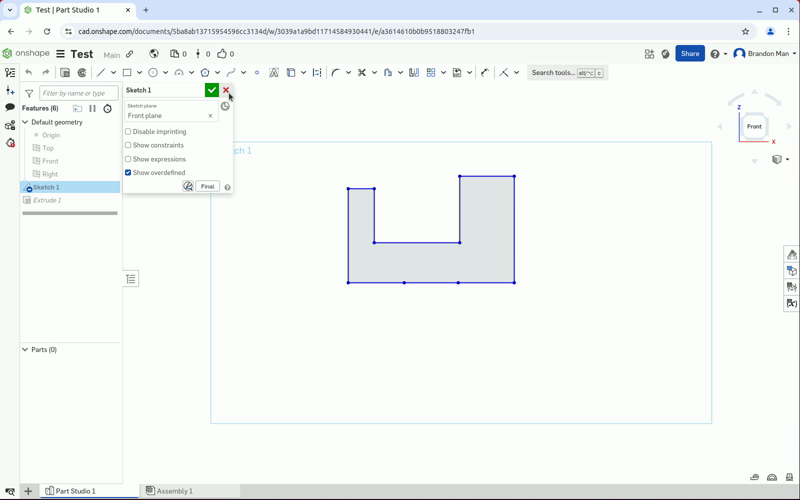
key(shift+s)
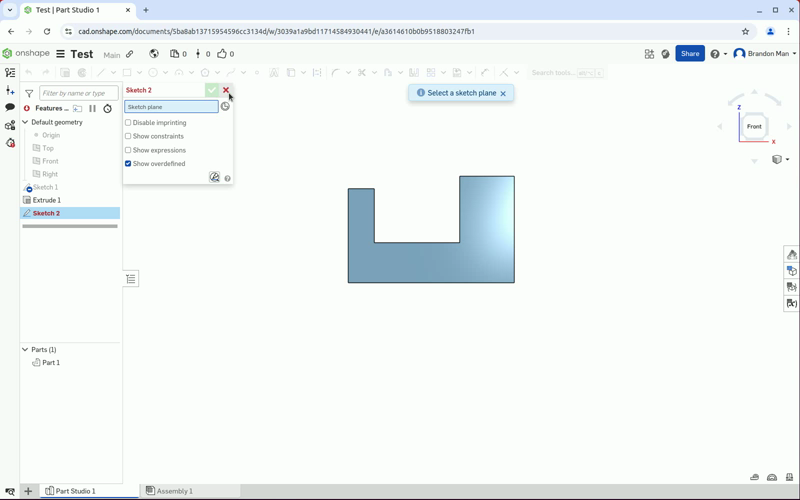
mouse_move(73, 163)
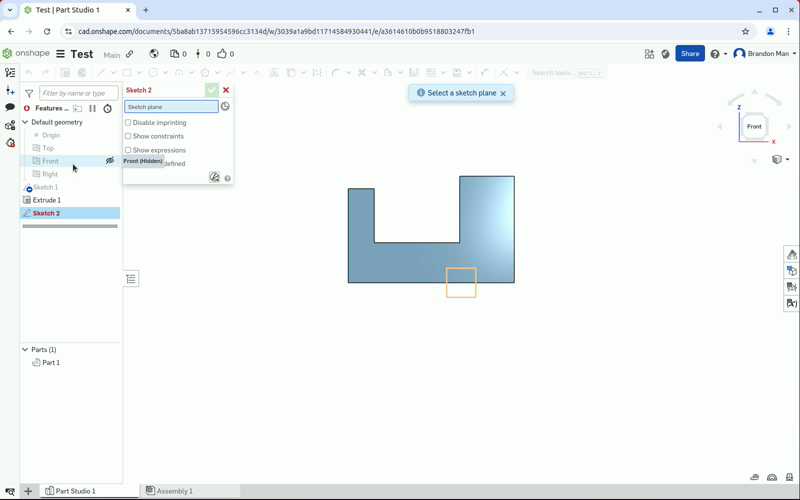
click(73, 163)
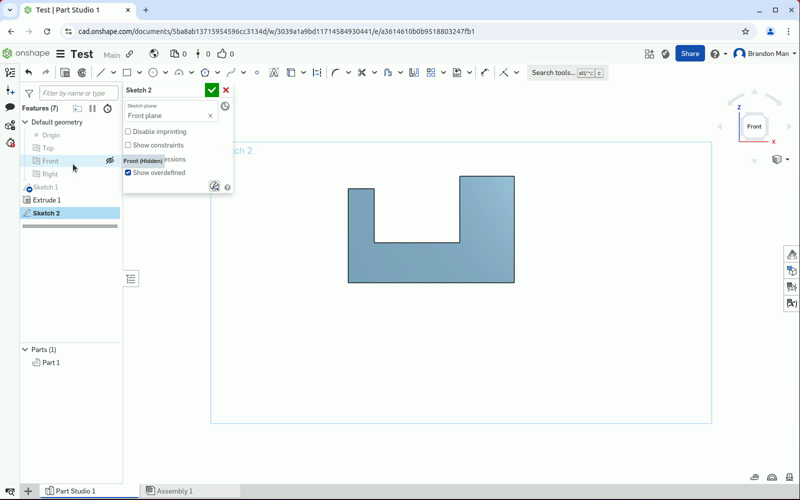
mouse_move(73, 352)
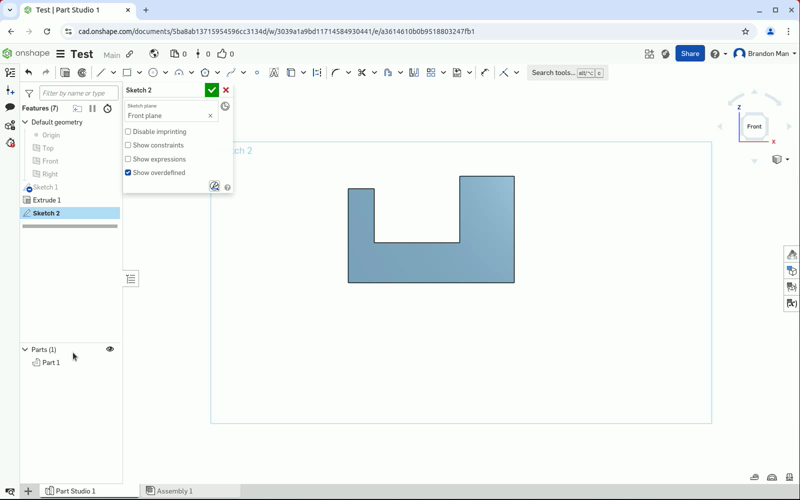
key(y)
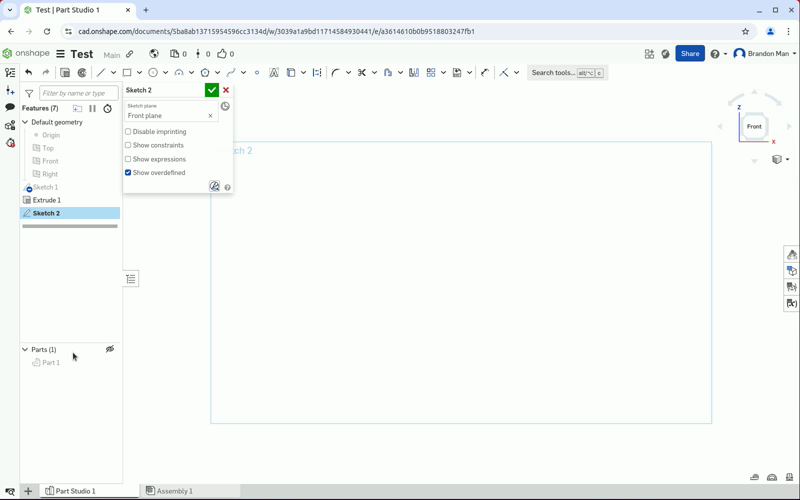
key(l)
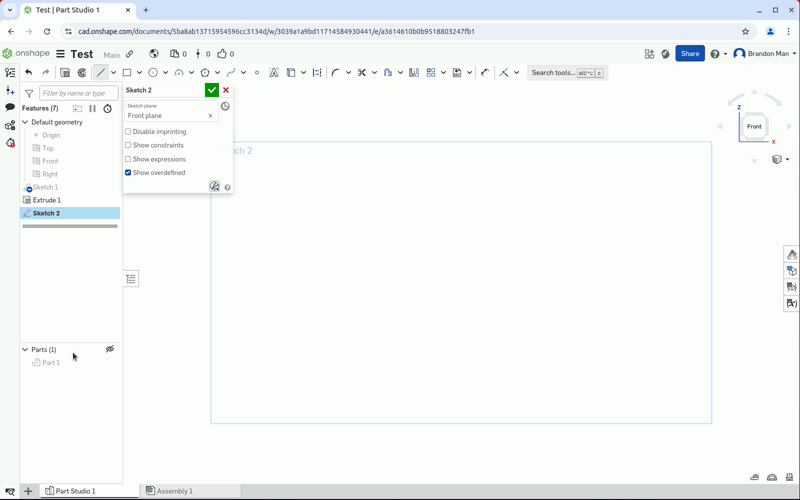
key_down(shift)
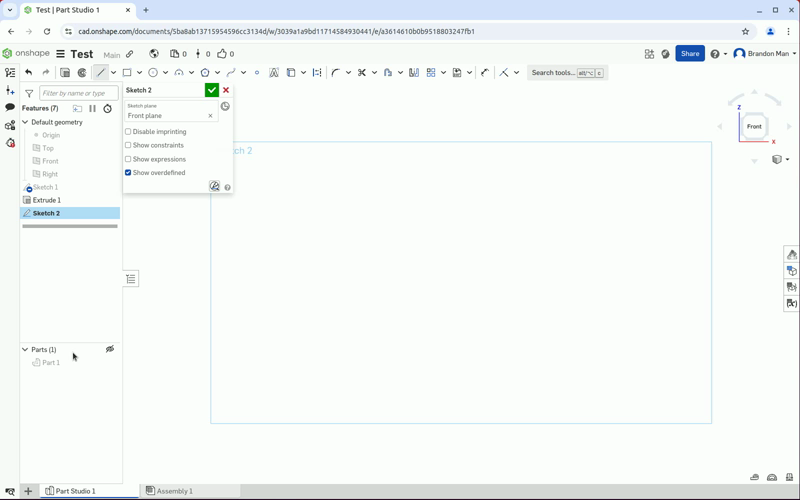
mouse_move(404, 308)
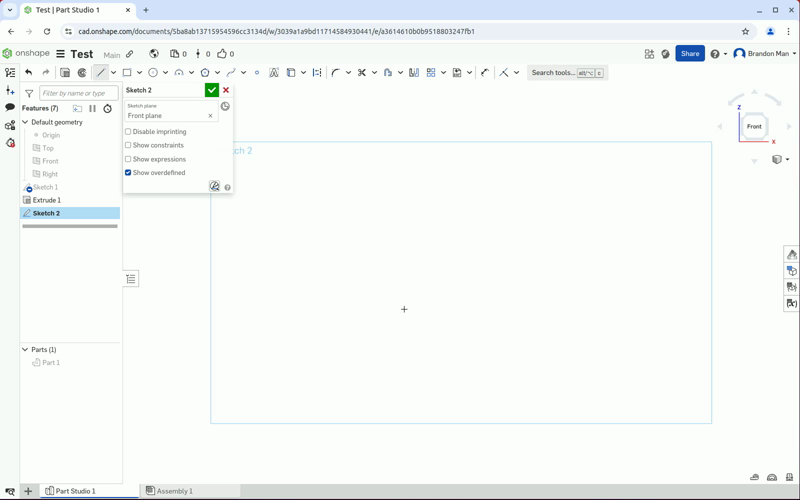
click(404, 308)
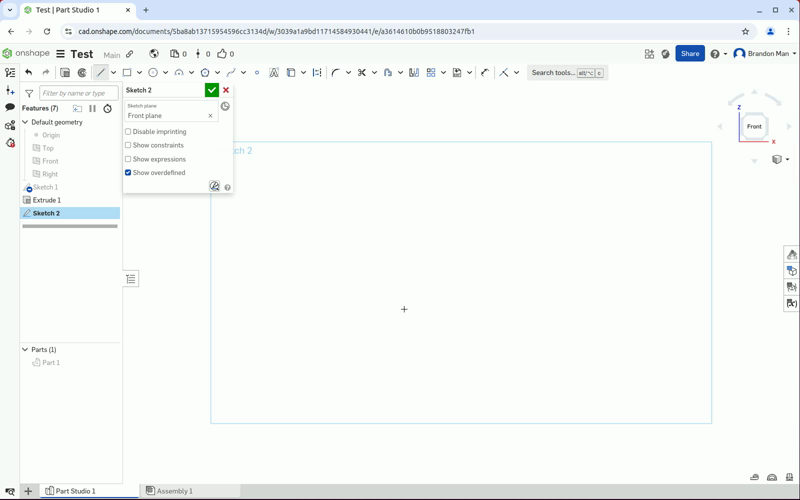
key_up(shift)
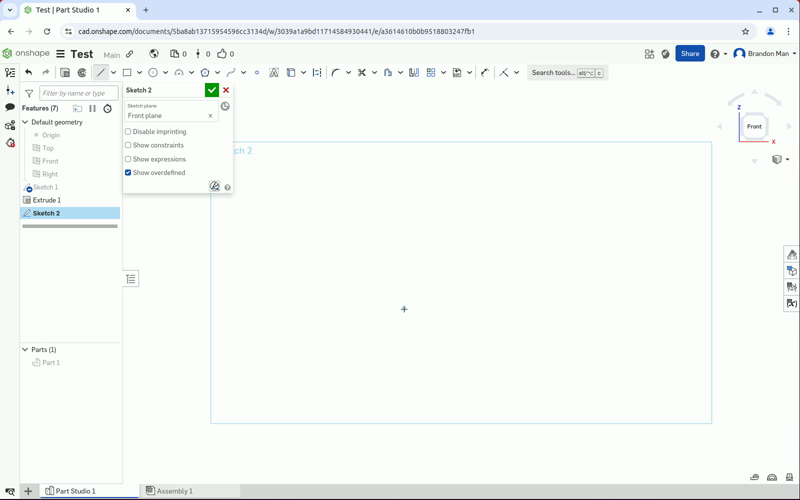
key_down(shift)
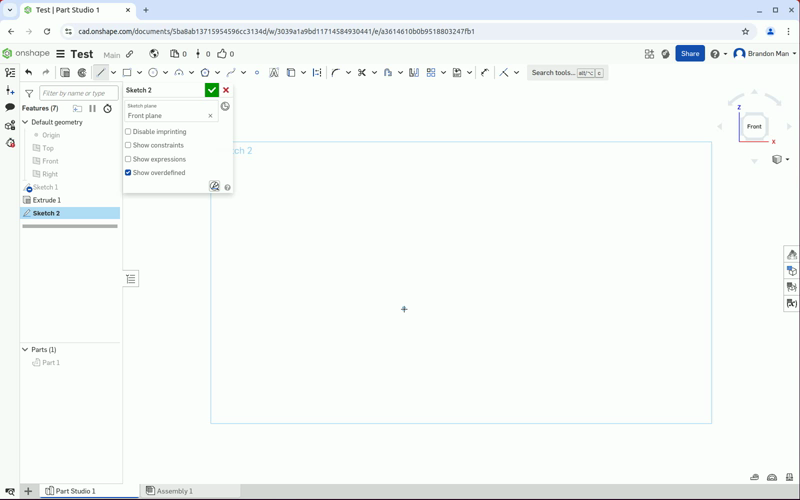
mouse_move(434, 308)
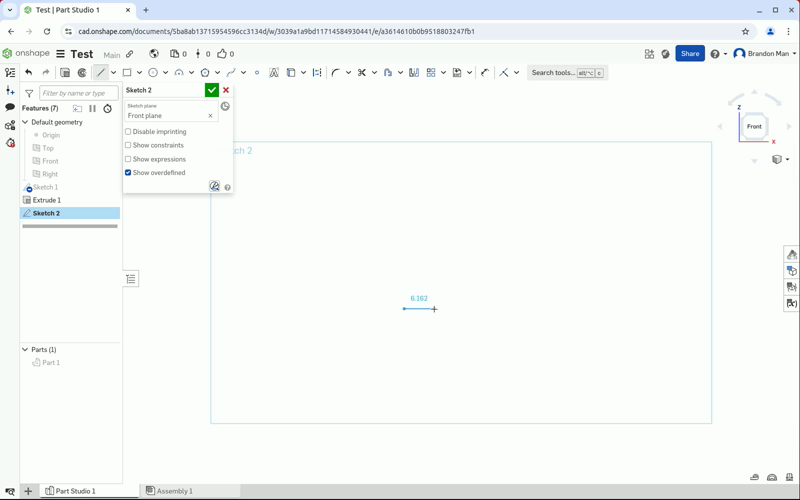
mouse_move(458, 308)
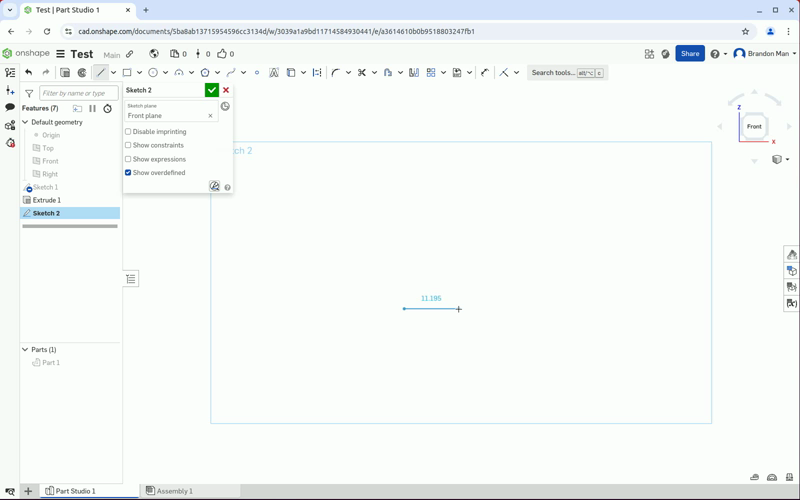
click(458, 308)
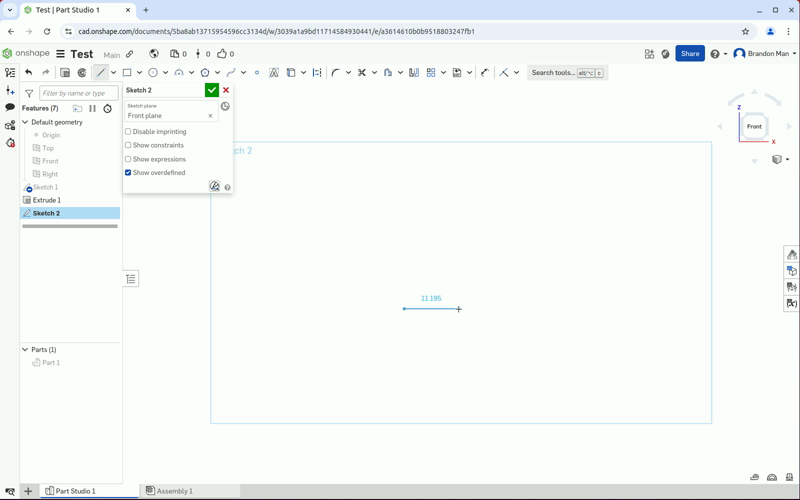
key_up(shift)
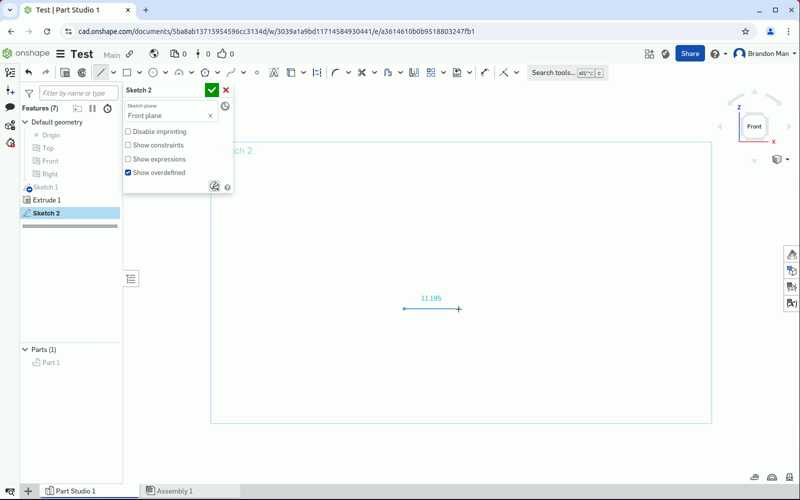
key_down(shift)
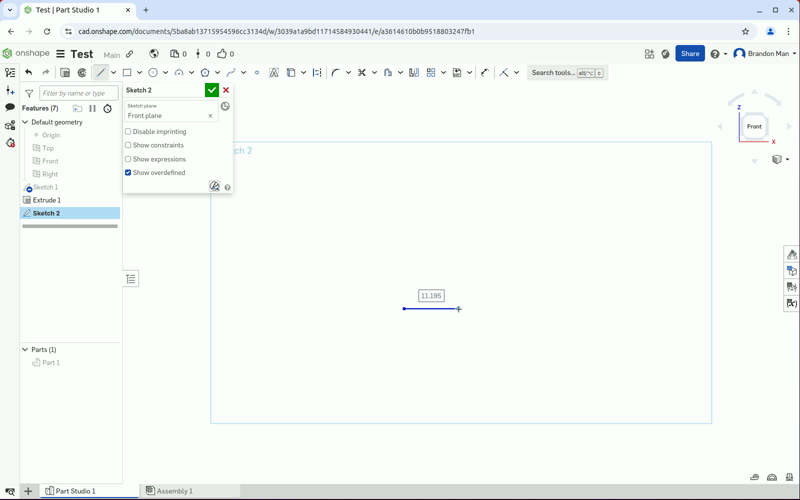
mouse_move(489, 308)
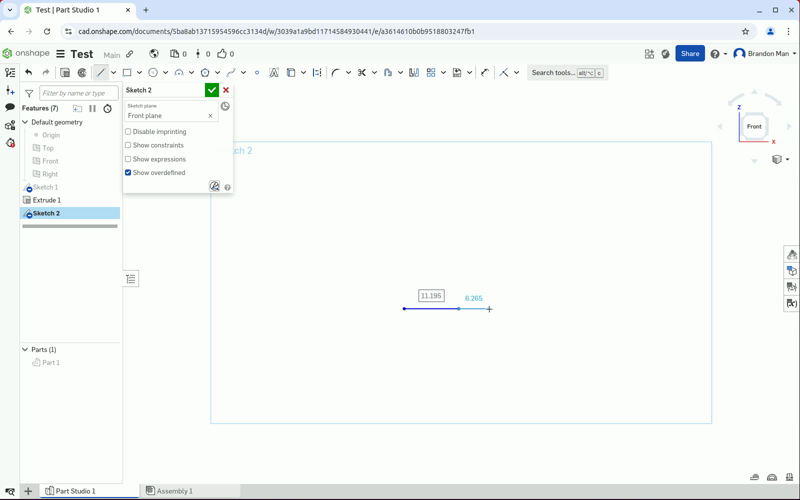
mouse_move(458, 282)
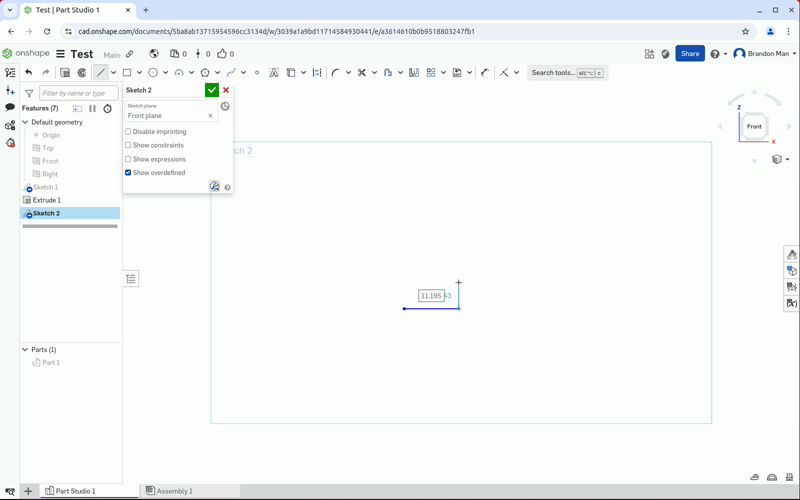
click(458, 282)
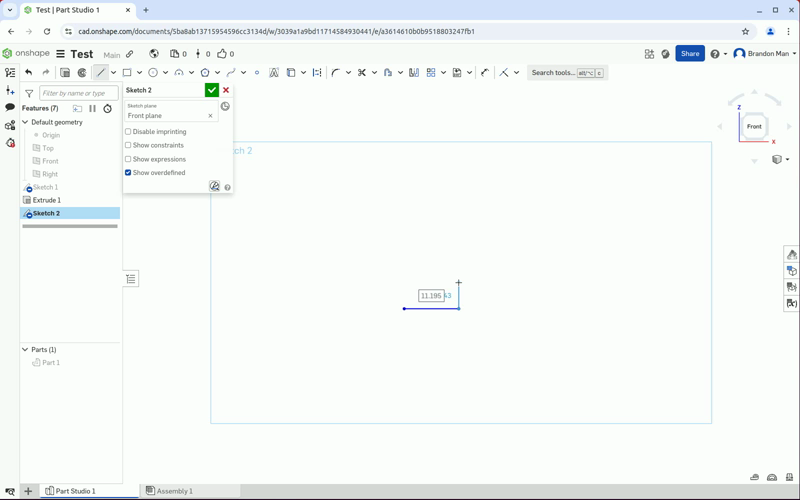
key_up(shift)
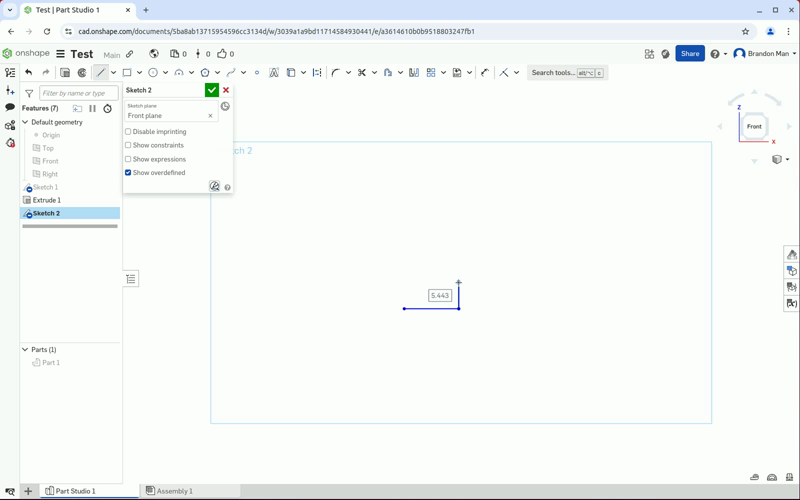
key_down(shift)
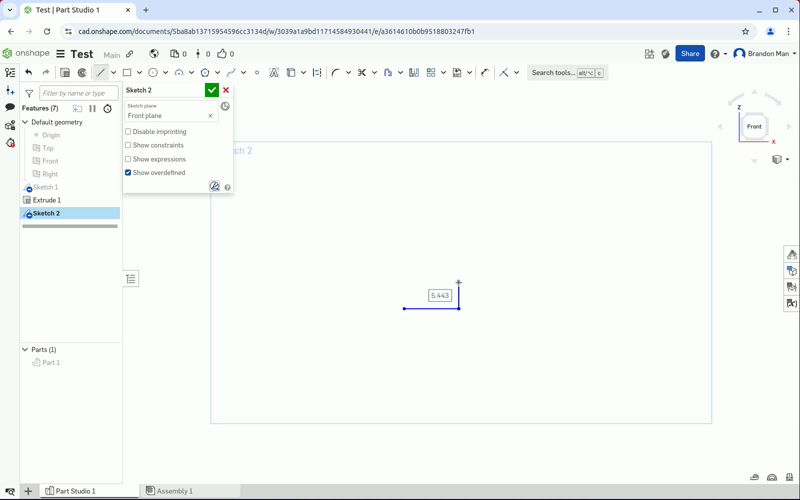
mouse_move(489, 282)
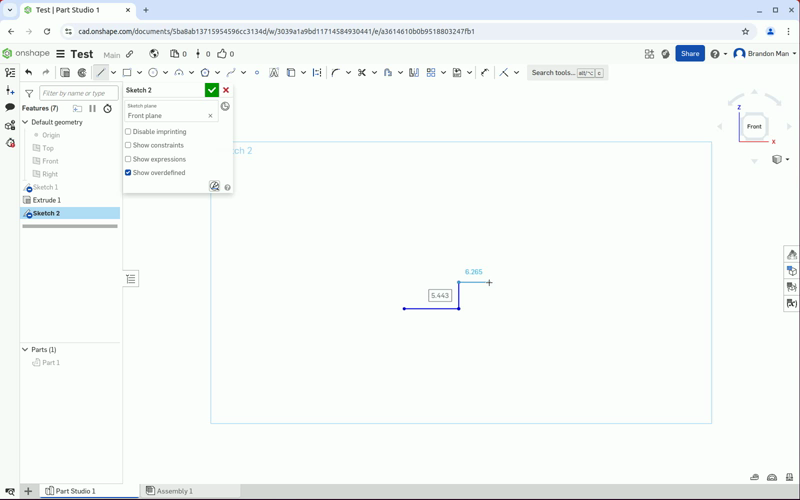
mouse_move(404, 282)
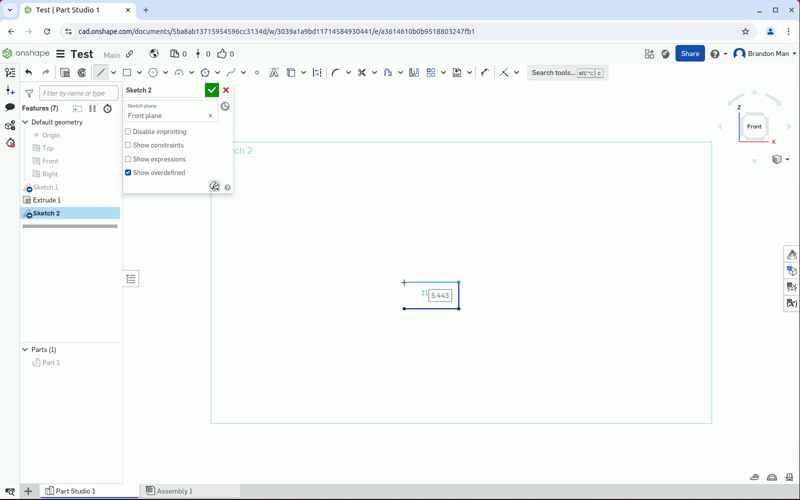
click(404, 282)
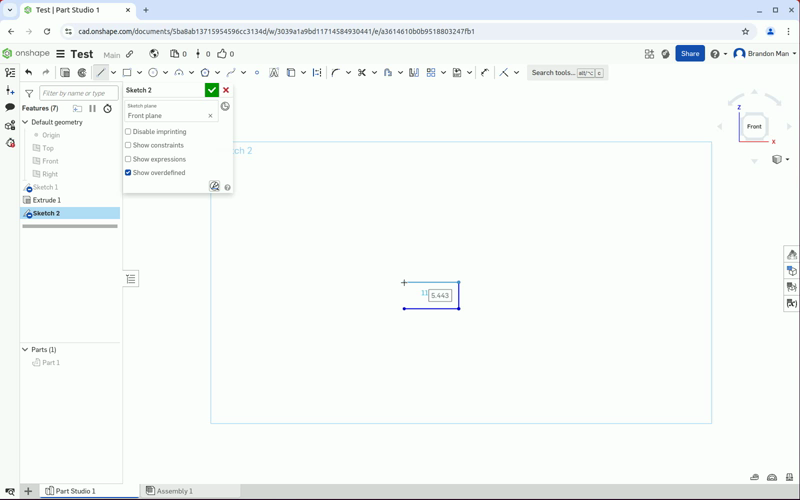
key_up(shift)
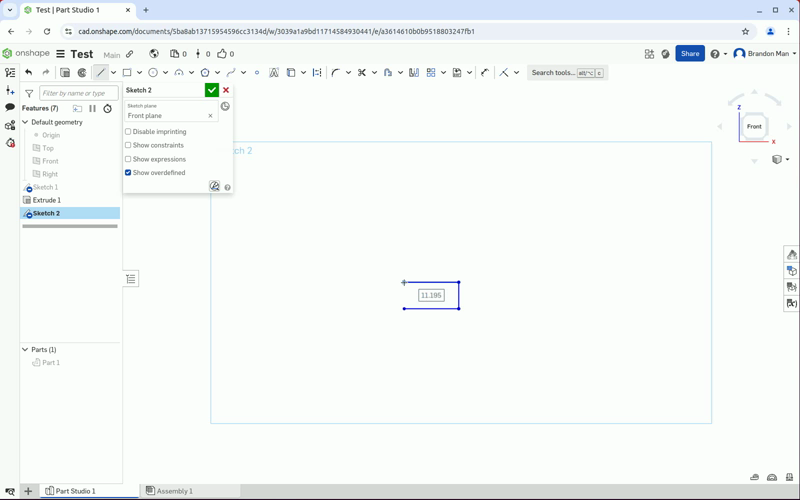
mouse_move(434, 282)
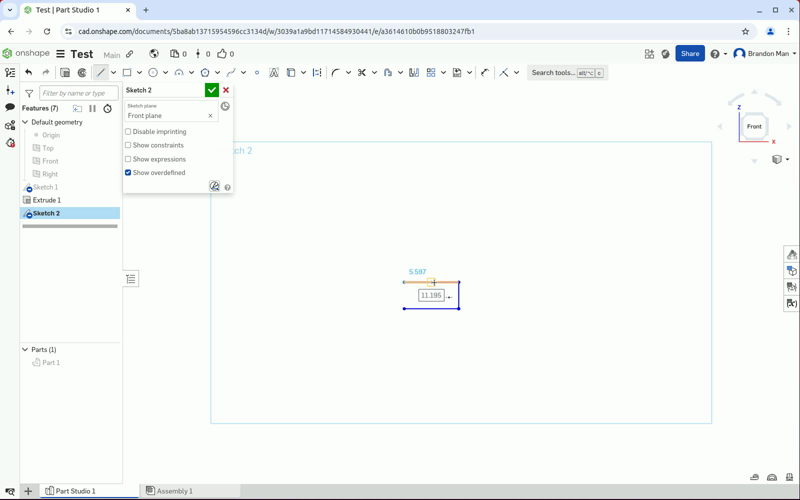
key_down(shift)
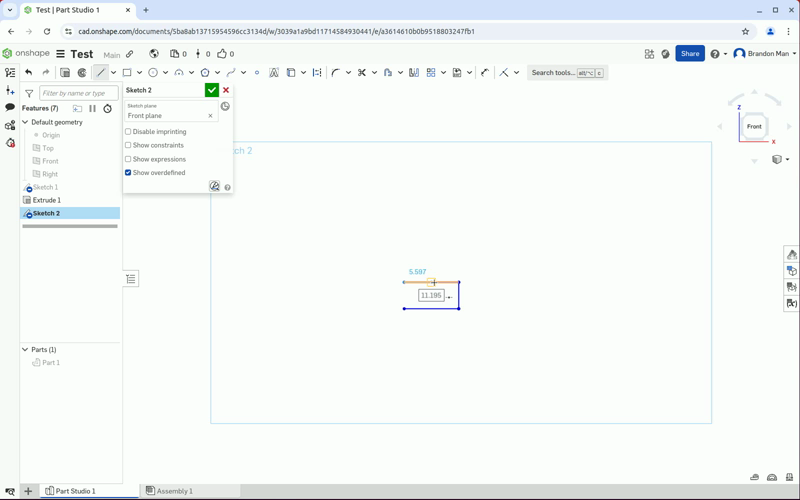
mouse_move(404, 308)
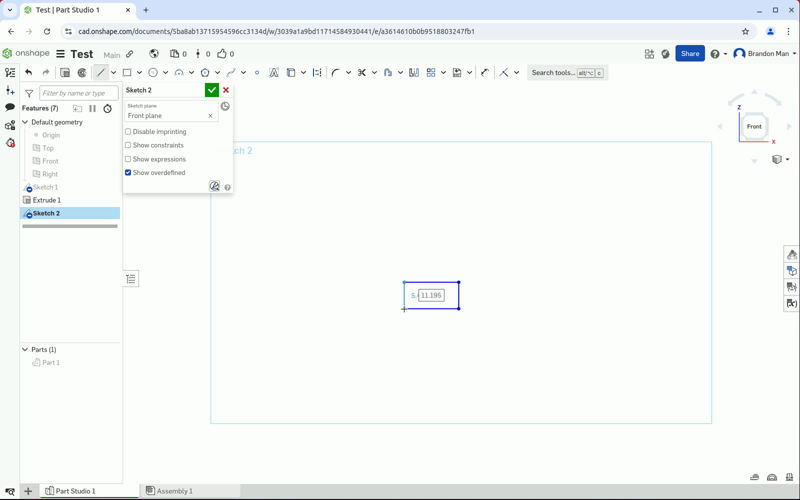
key_up(shift)
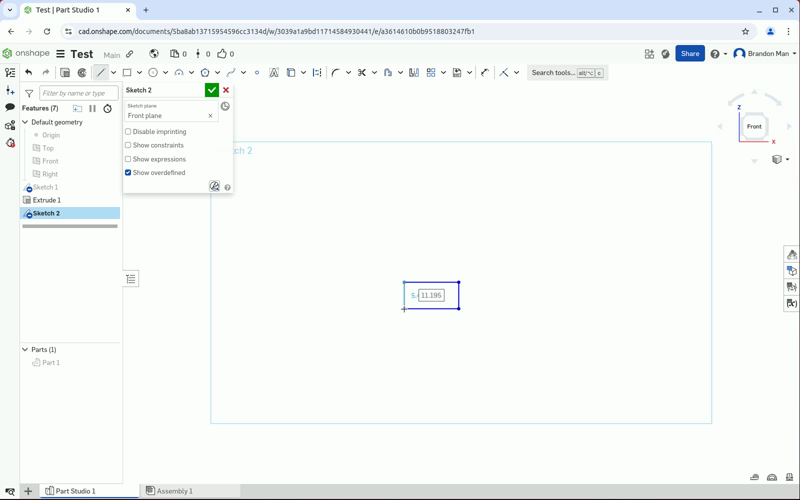
click(404, 308)
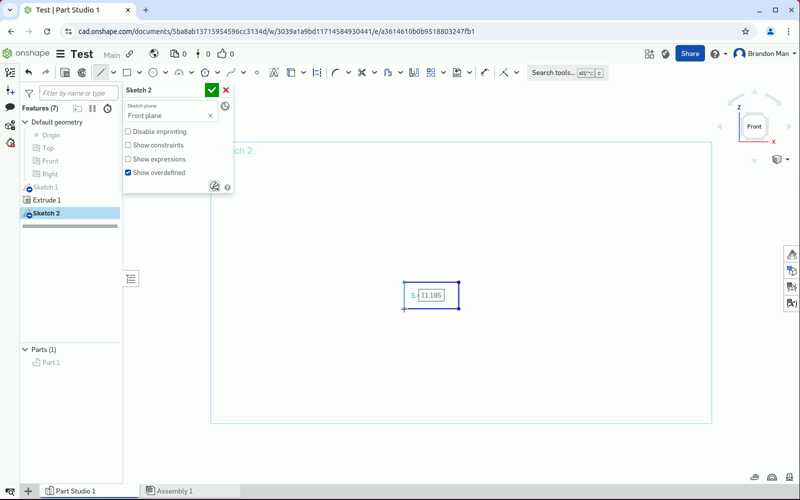
key(esc)
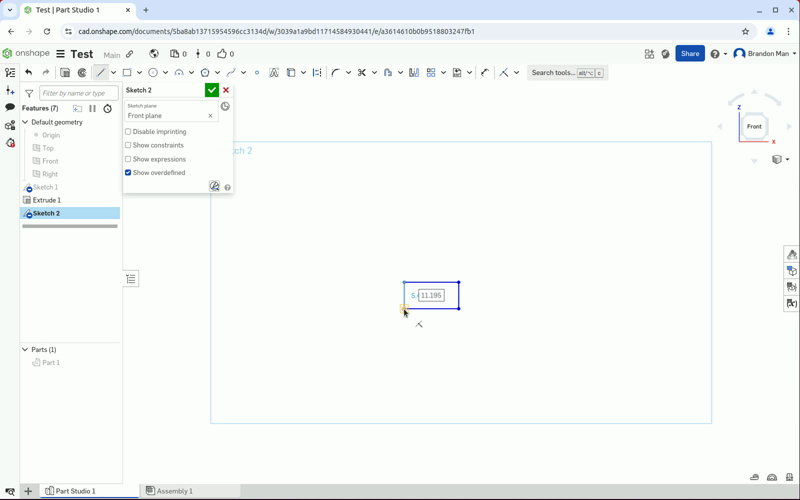
mouse_move(448, 298)
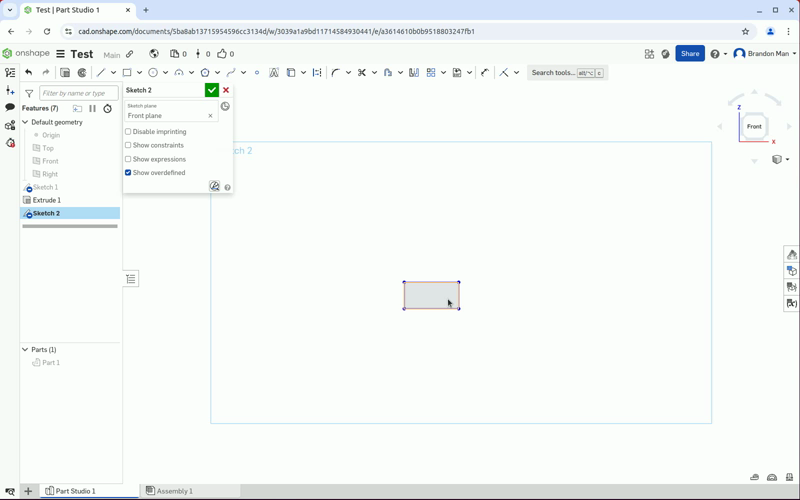
scroll(6)
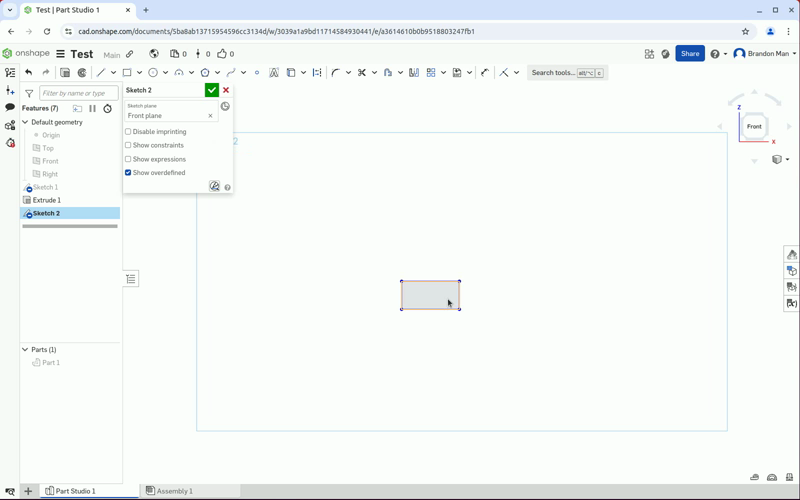
scroll(6)
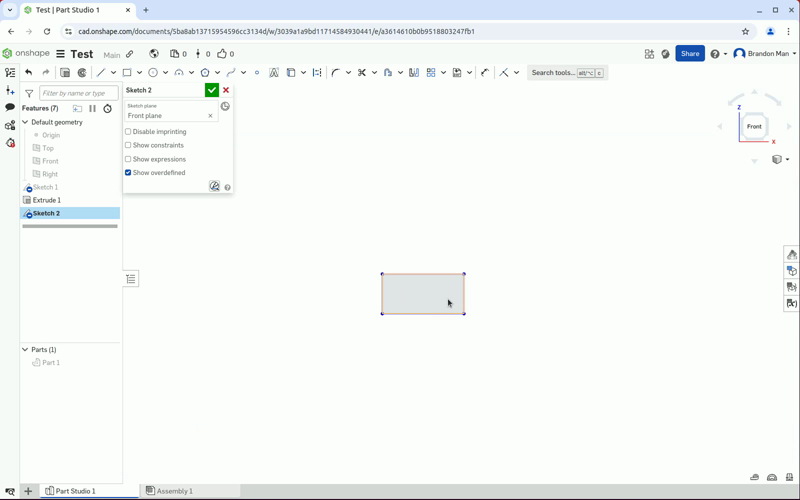
scroll(6)
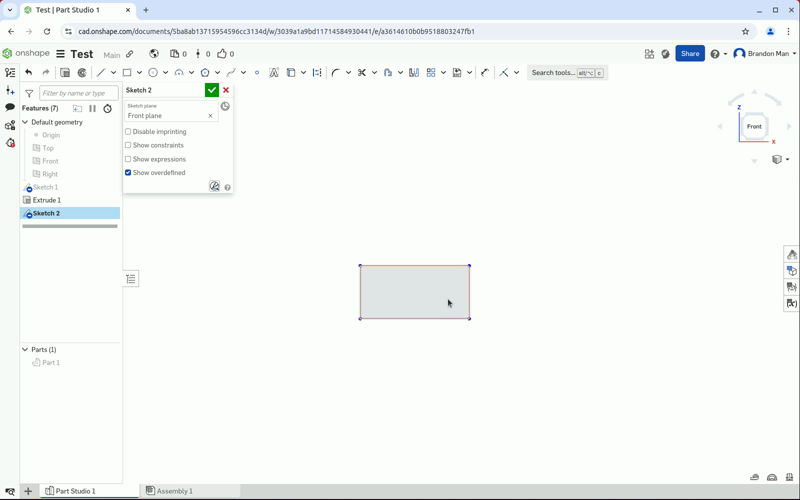
scroll(6)
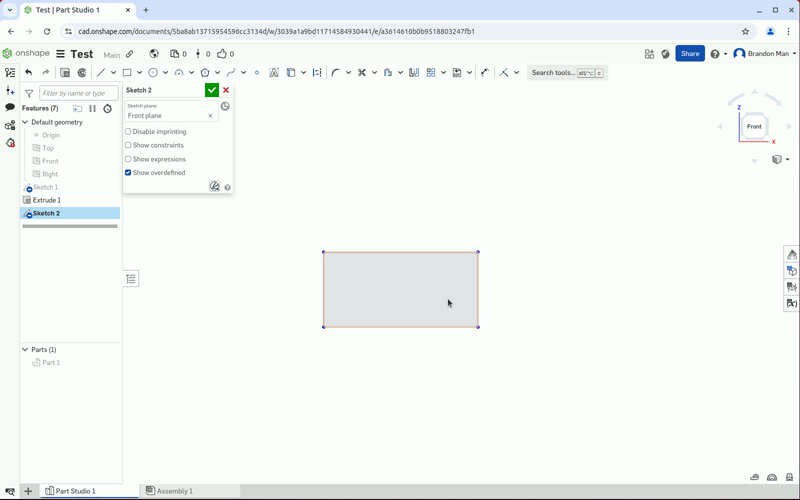
scroll(6)
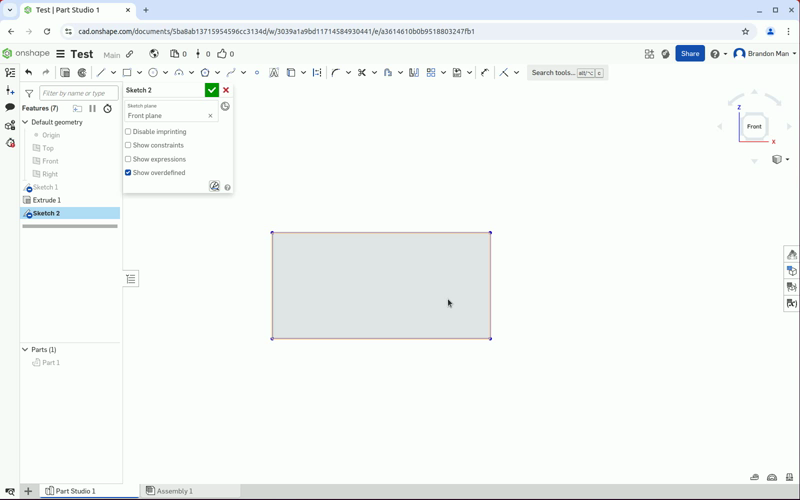
scroll(6)
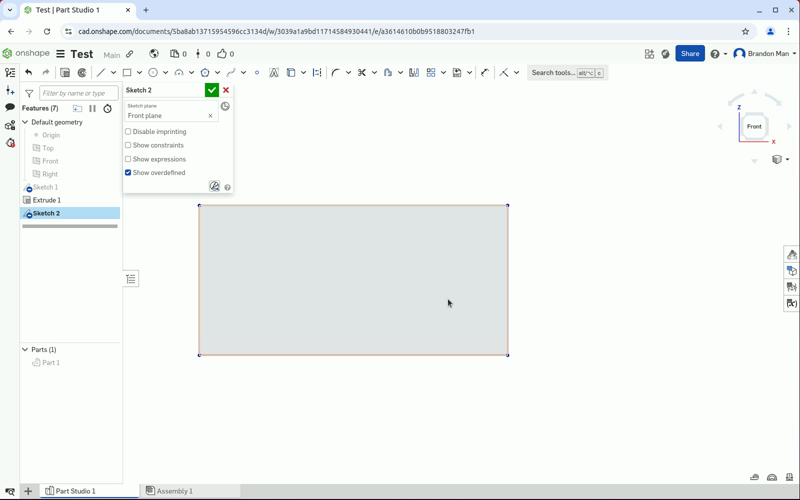
scroll(6)
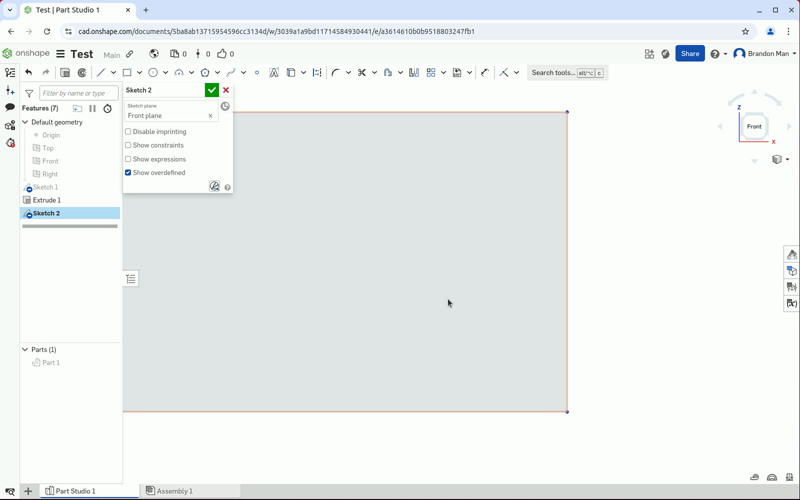
click(448, 298)
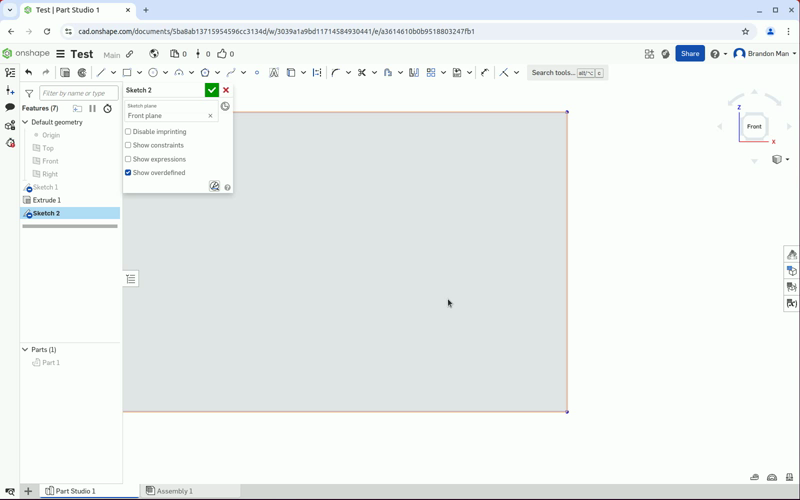
scroll(-6)
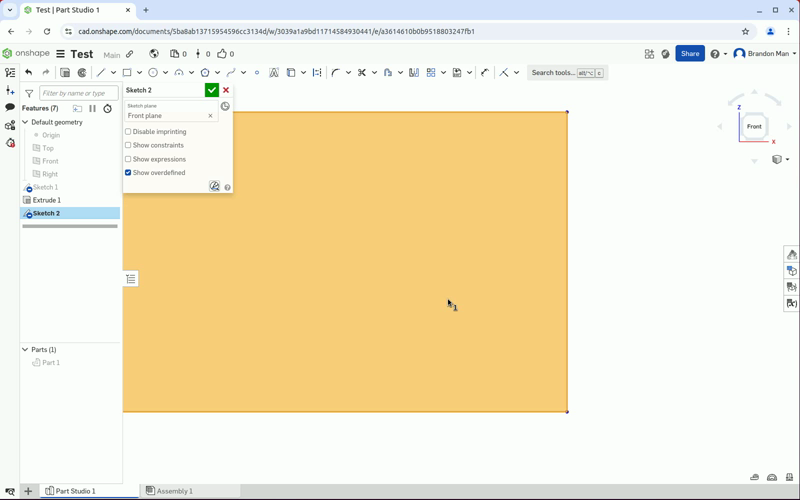
scroll(-6)
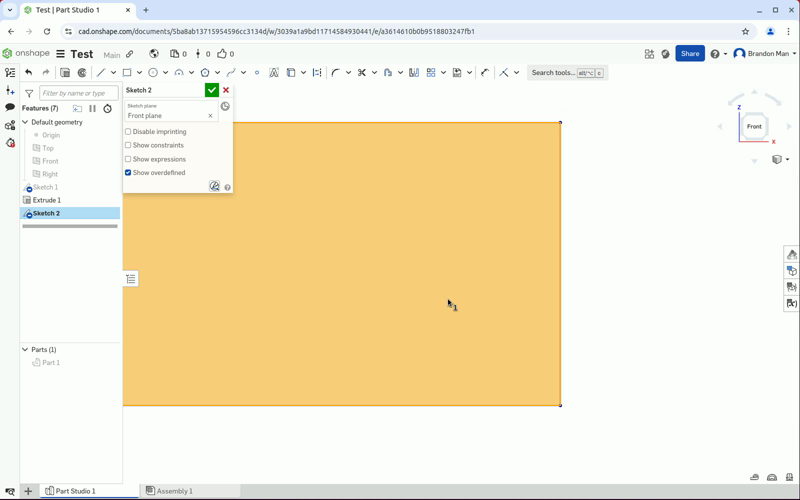
scroll(-6)
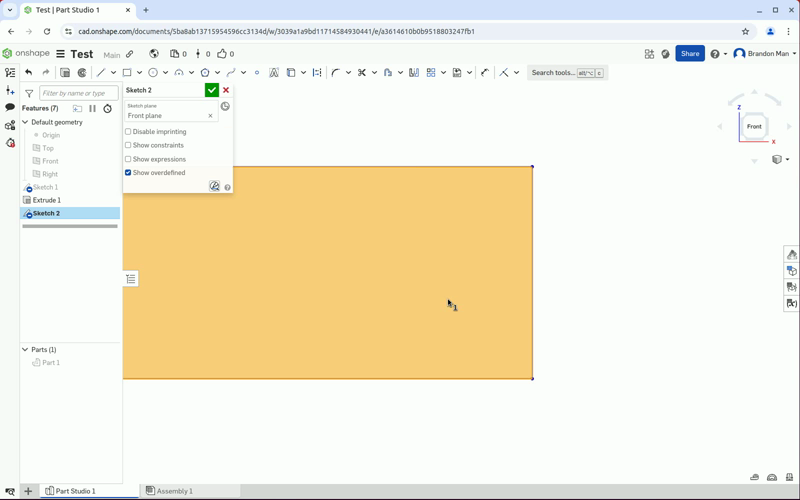
scroll(-6)
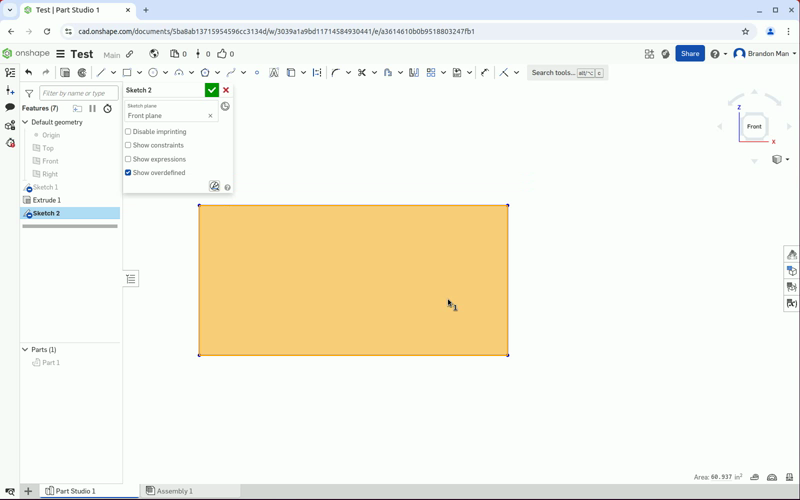
scroll(-6)
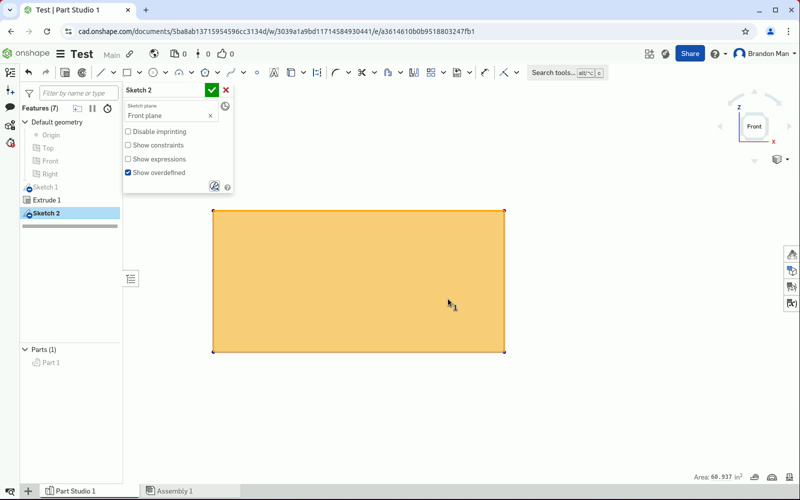
scroll(-6)
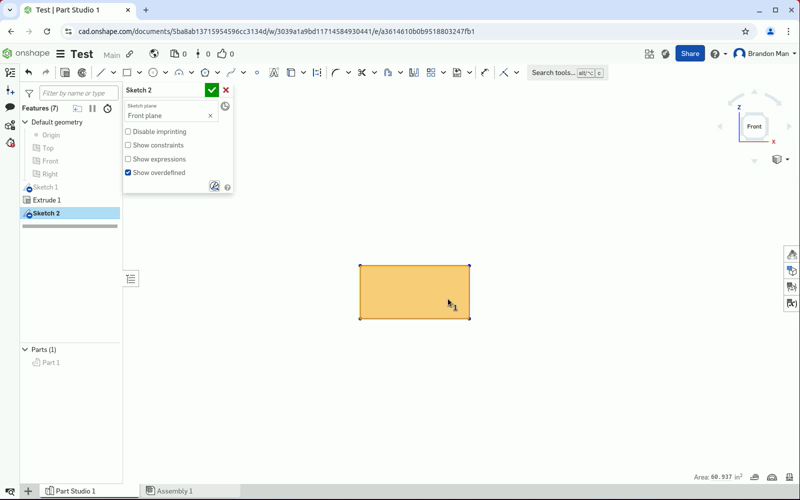
scroll(-6)
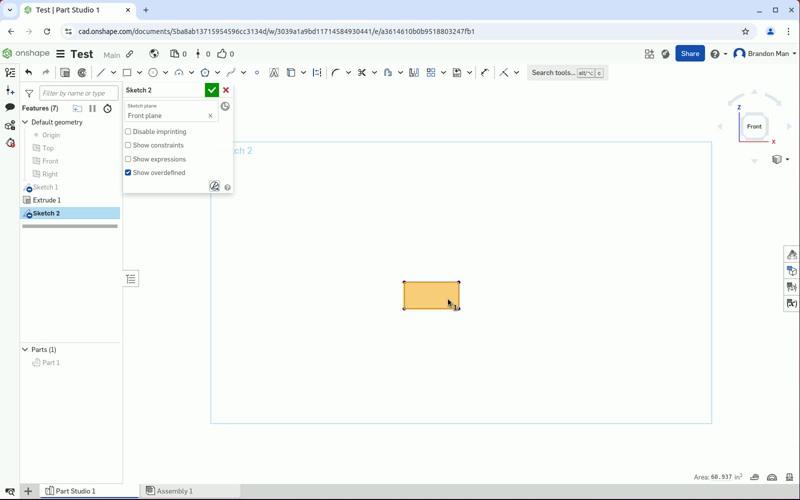
mouse_move(73, 352)
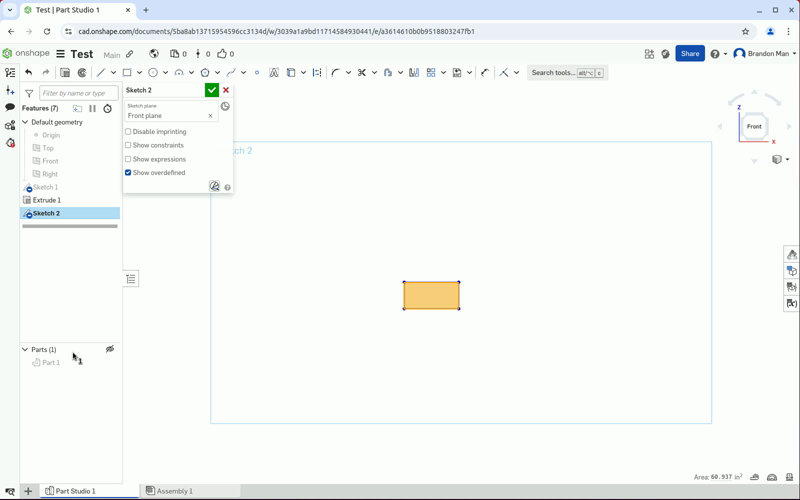
key(shift+y)
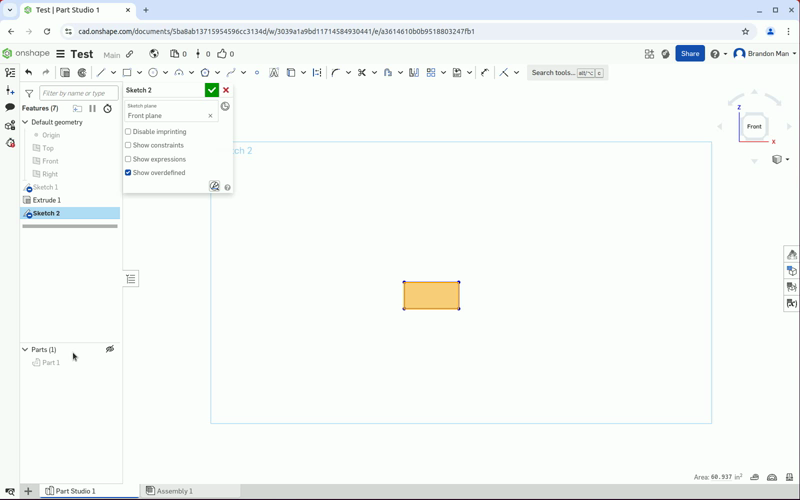
key(shift+e)
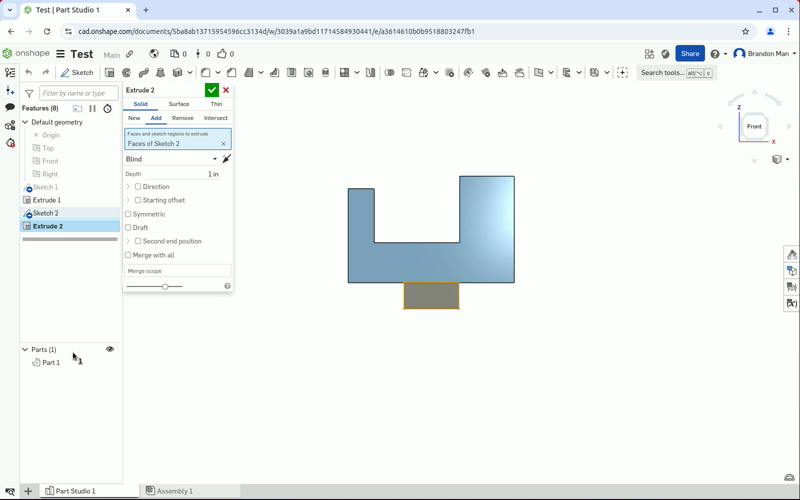
mouse_move(143, 106)
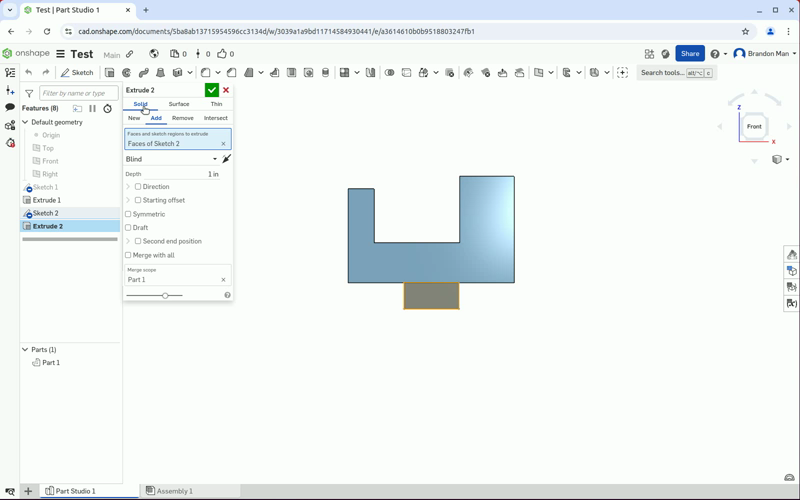
click(143, 106)
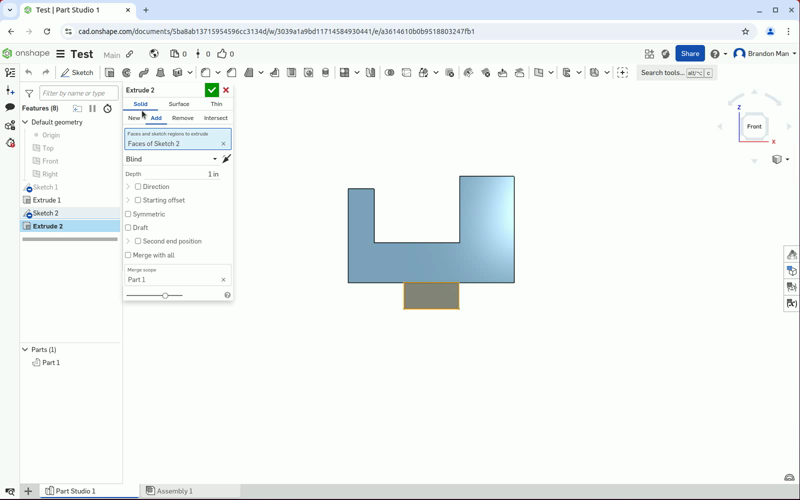
mouse_move(137, 120)
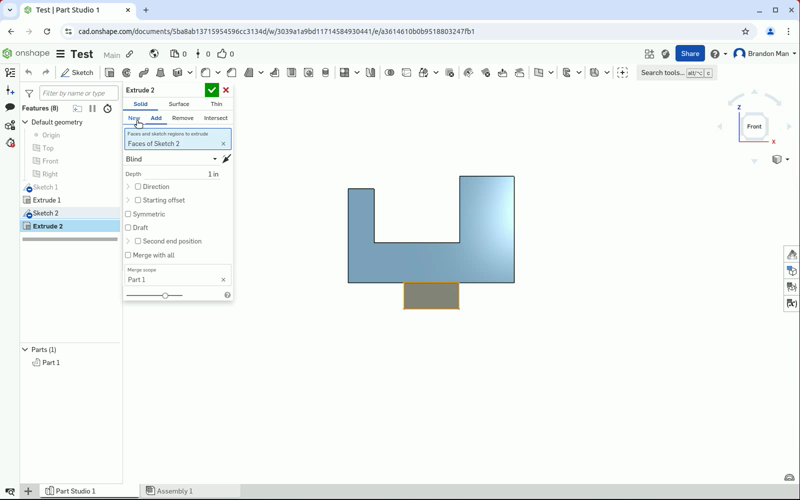
click(137, 120)
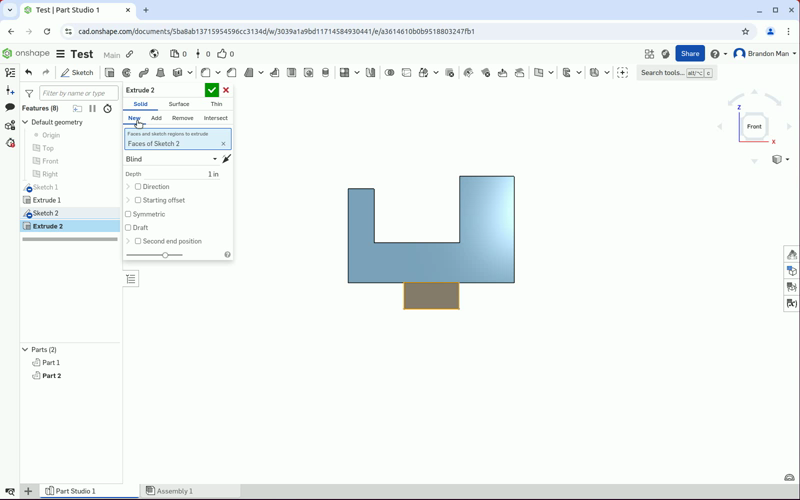
key(tab, 4)
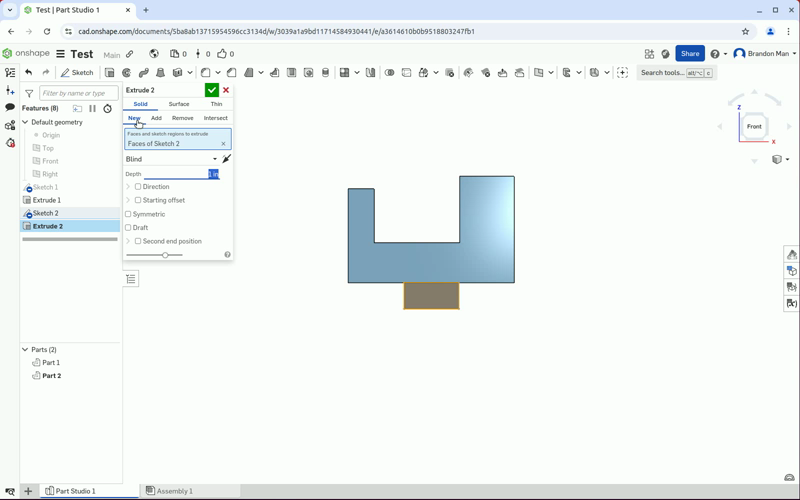
text(5.536)
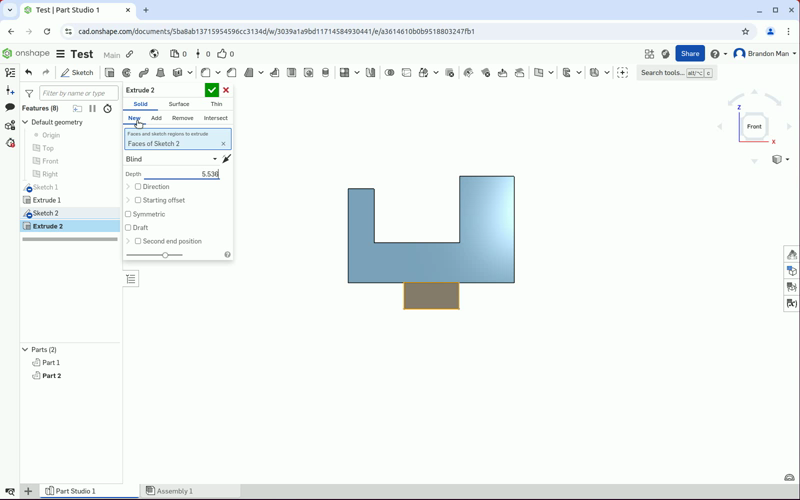
key(enter)
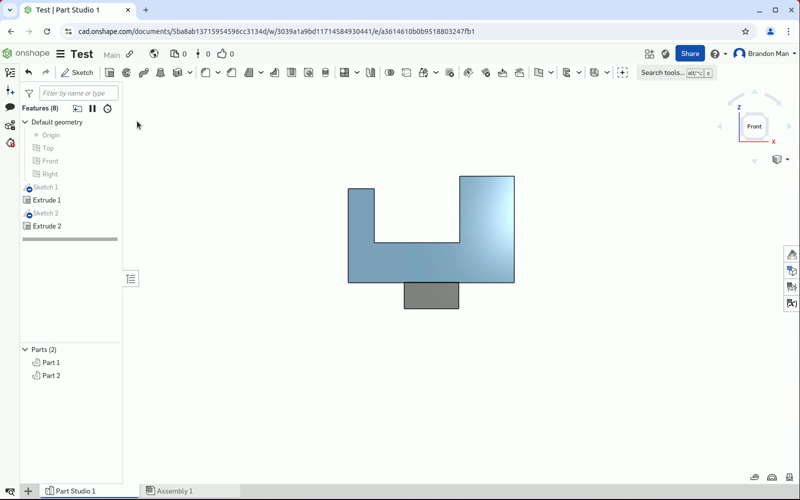
key(shift+h)
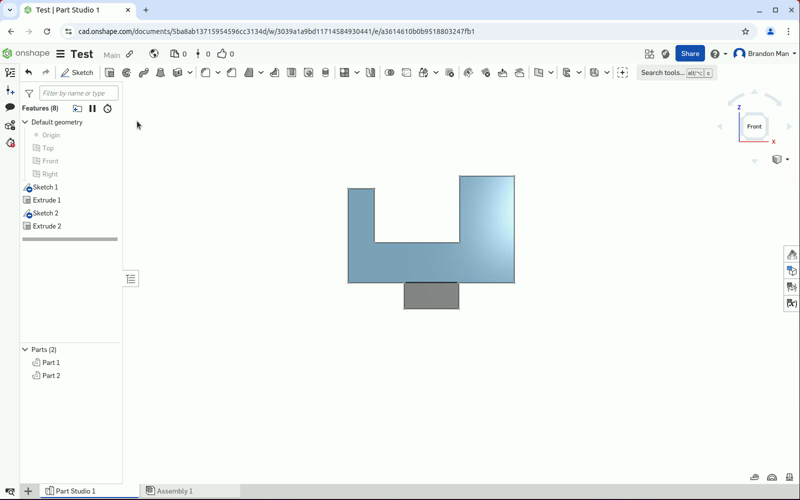
key(shift+h)
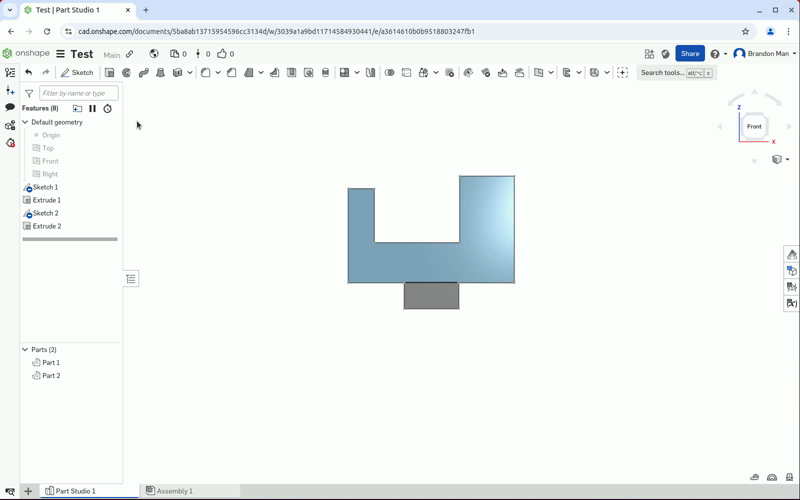
key(shift+7)
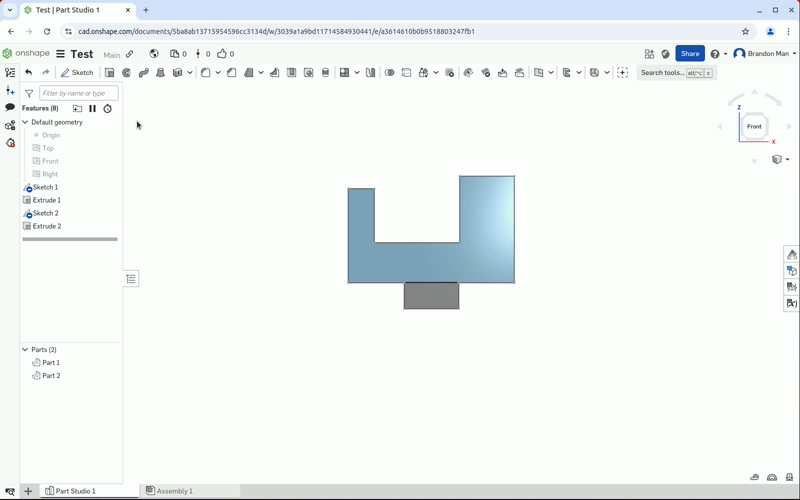
key(left, 2)
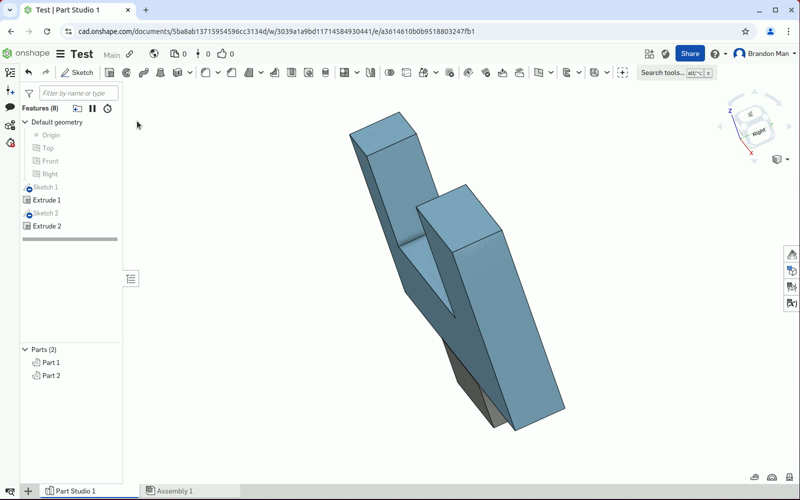
key(down, 2)
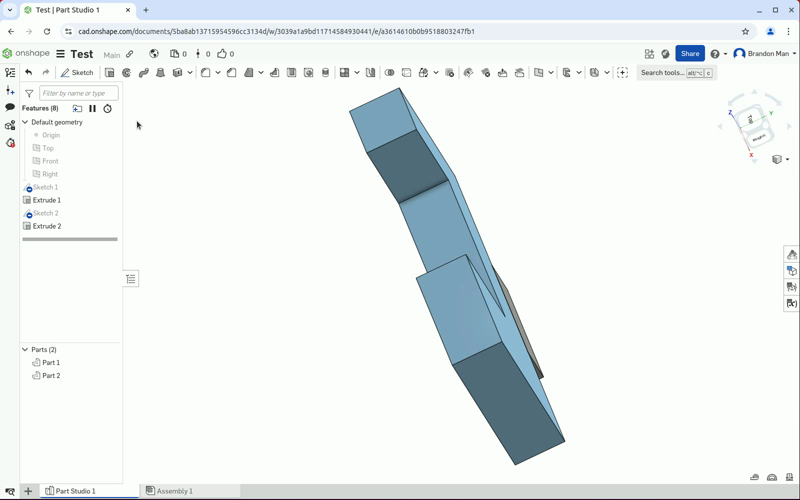
key(up, 2)
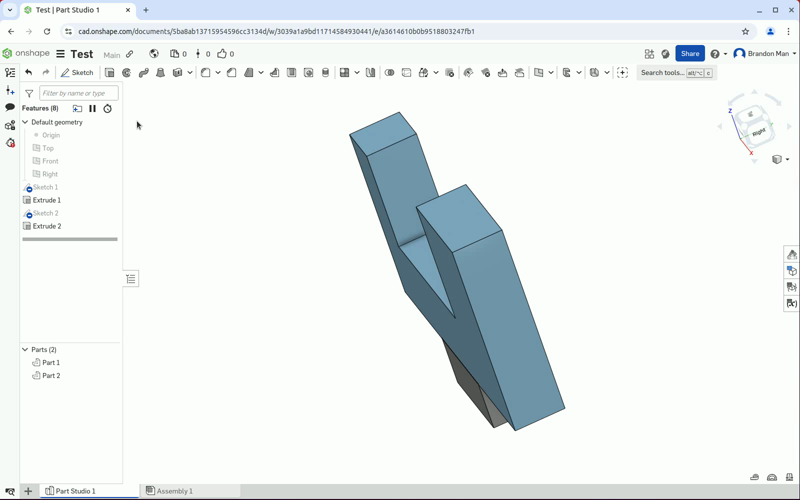
key(right, 2)
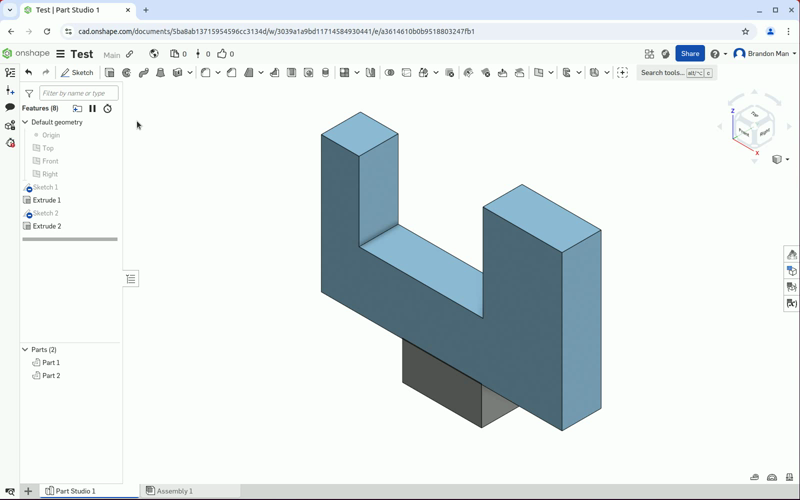
mouse_move(73, 189)
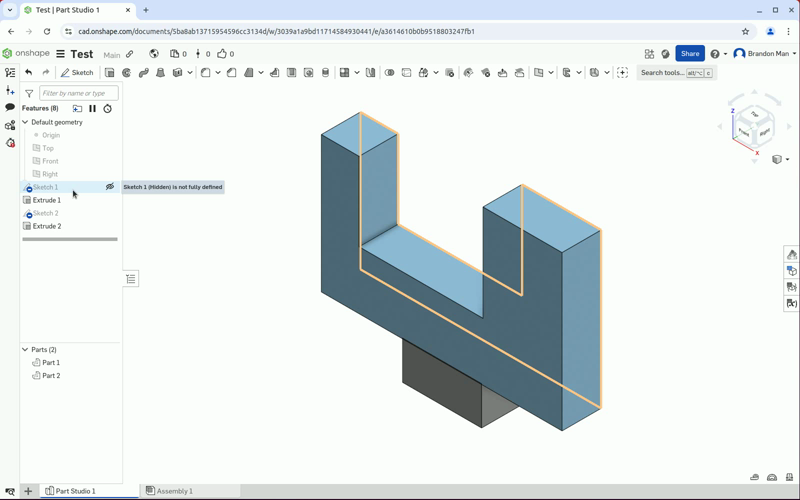
click(73, 189)